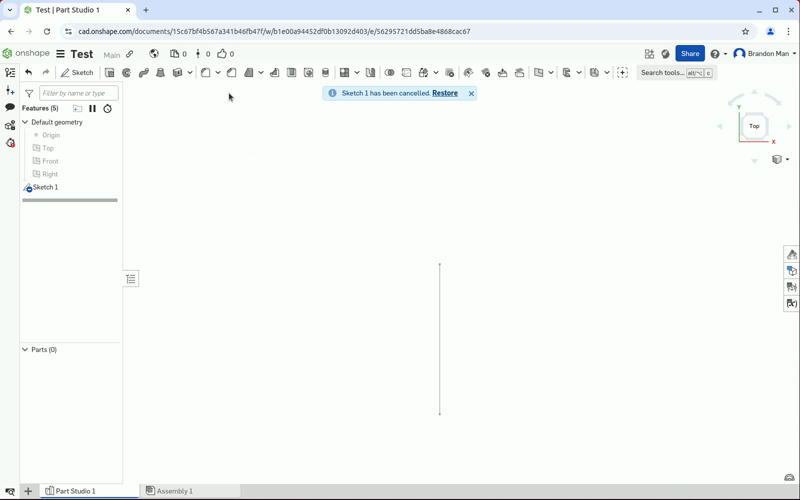
key(shift+h)
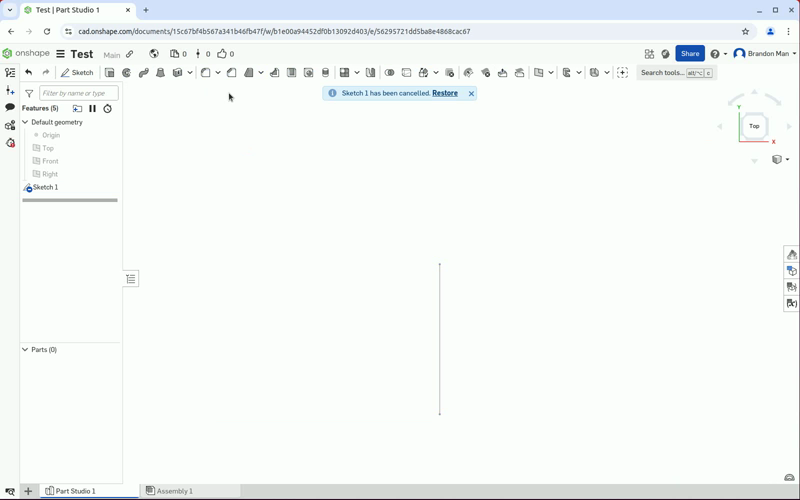
key(shift+s)
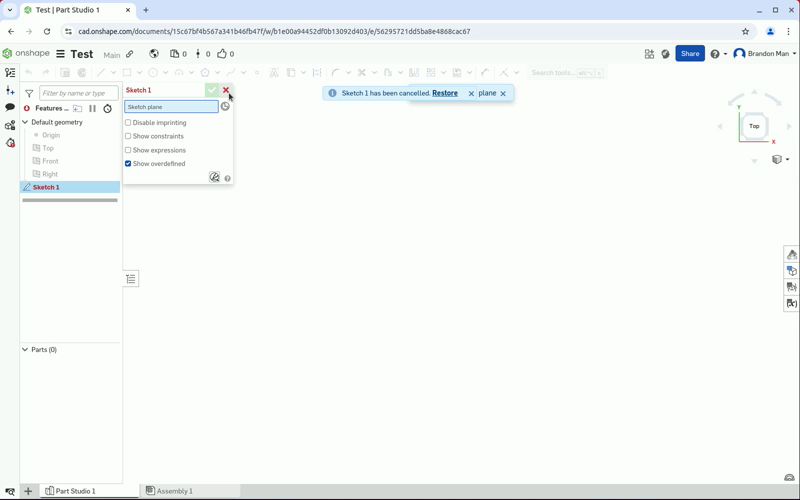
mouse_move(73, 150)
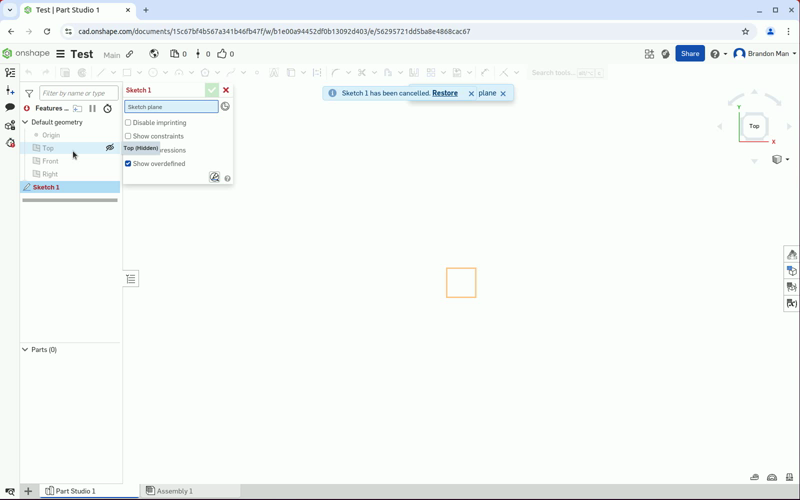
click(73, 150)
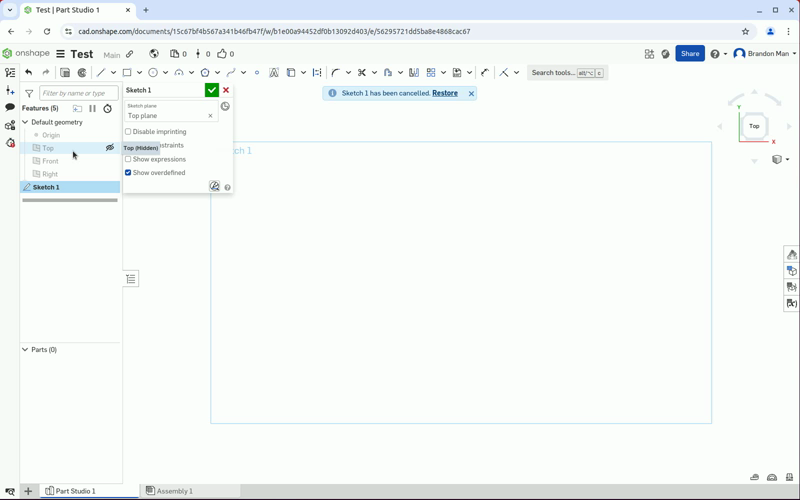
mouse_move(73, 352)
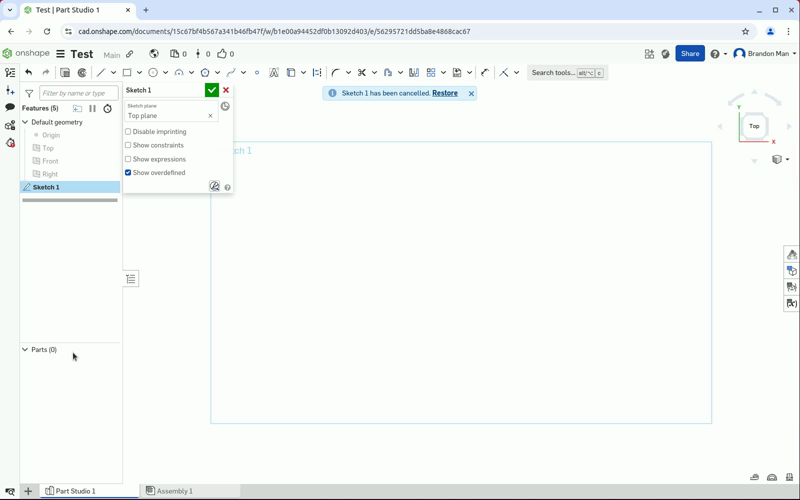
key(y)
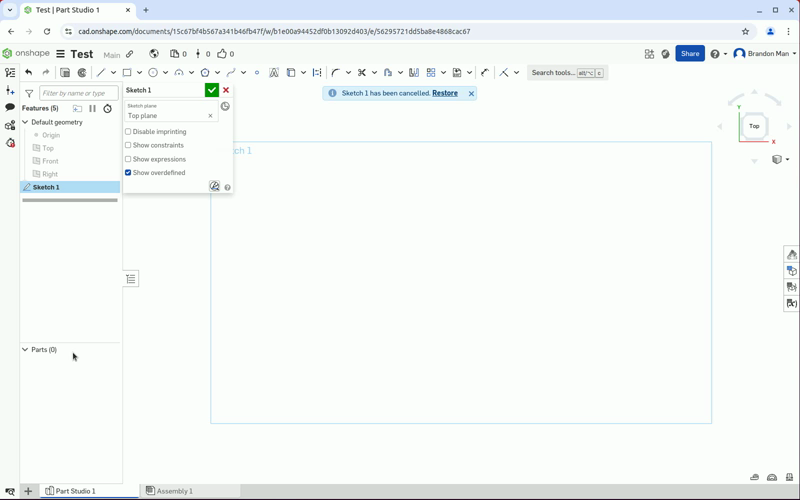
key(l)
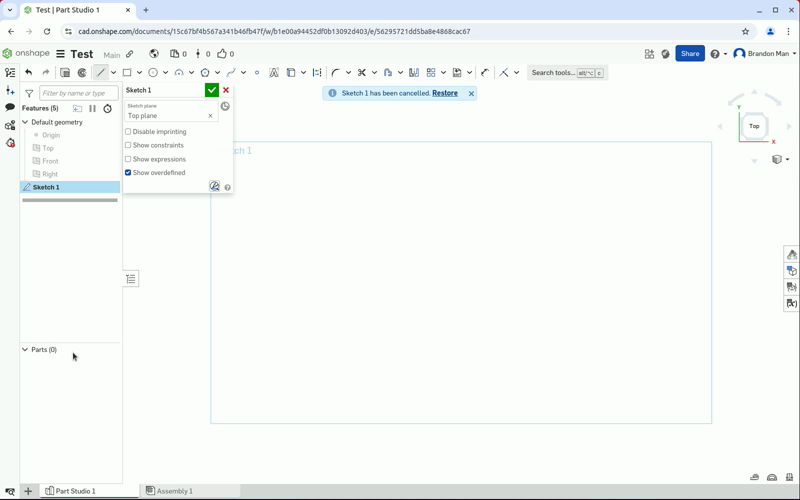
key_down(shift)
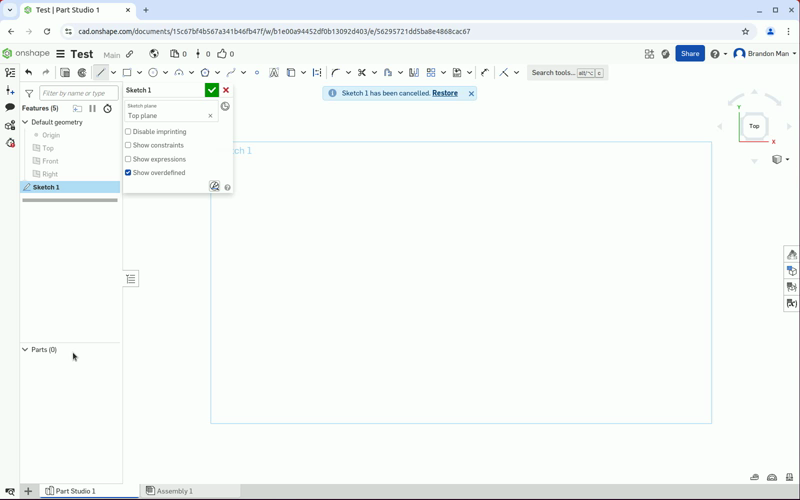
mouse_move(366, 319)
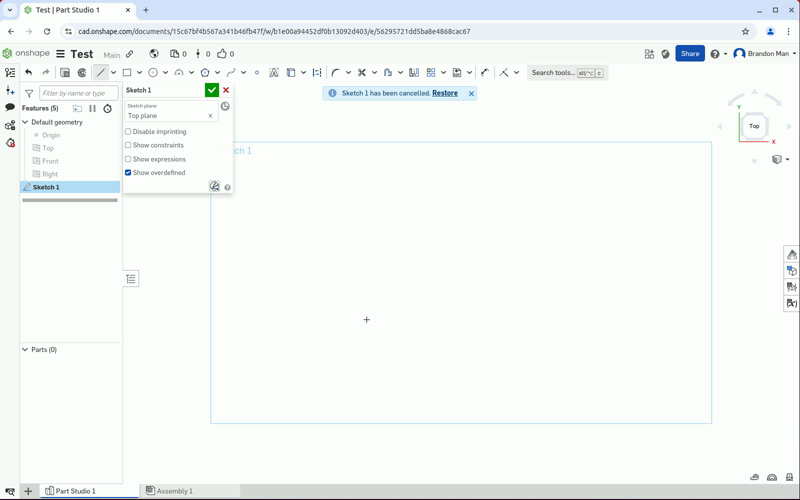
click(366, 319)
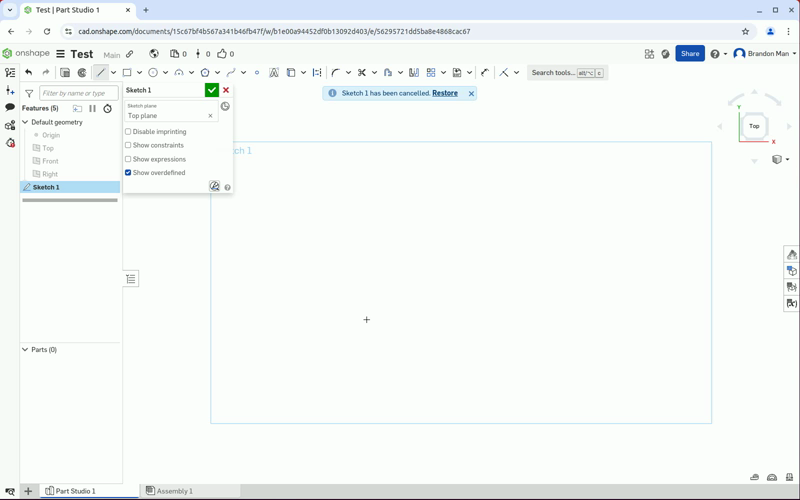
key_up(shift)
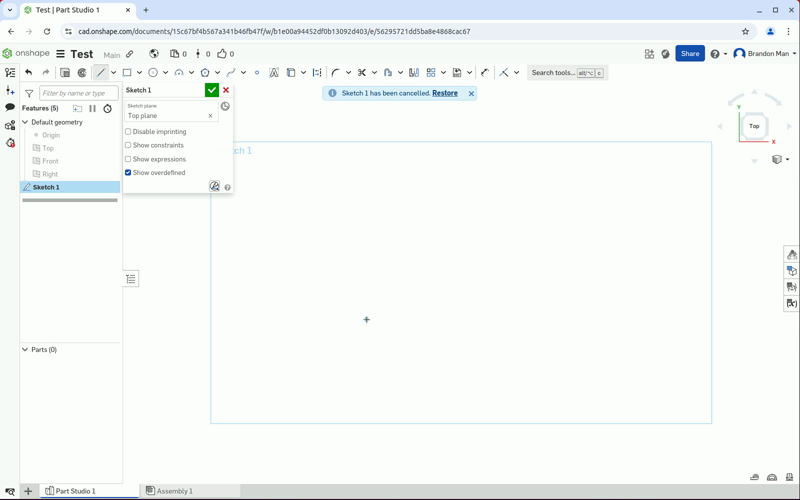
key_down(shift)
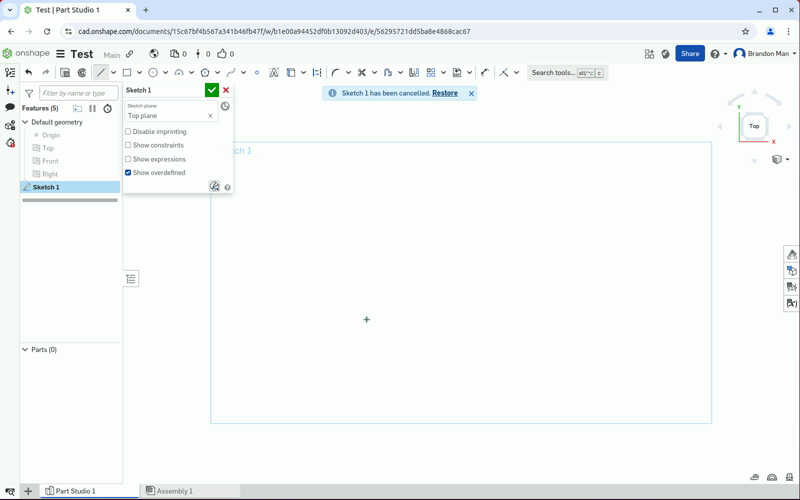
mouse_move(453, 319)
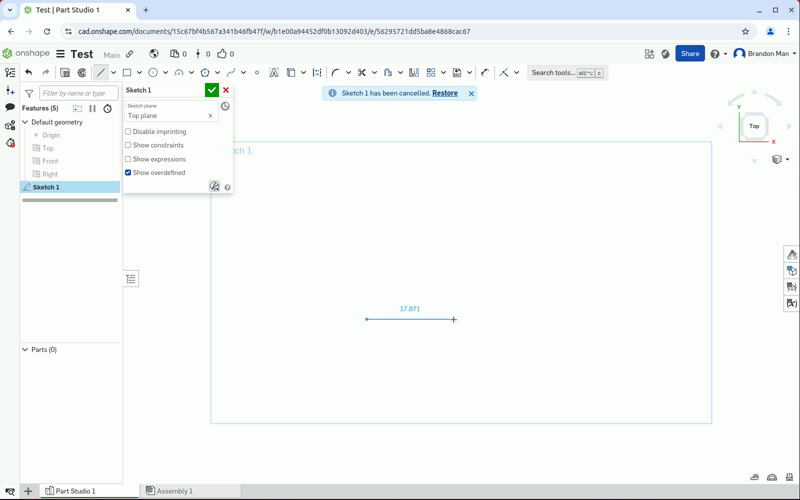
click(453, 319)
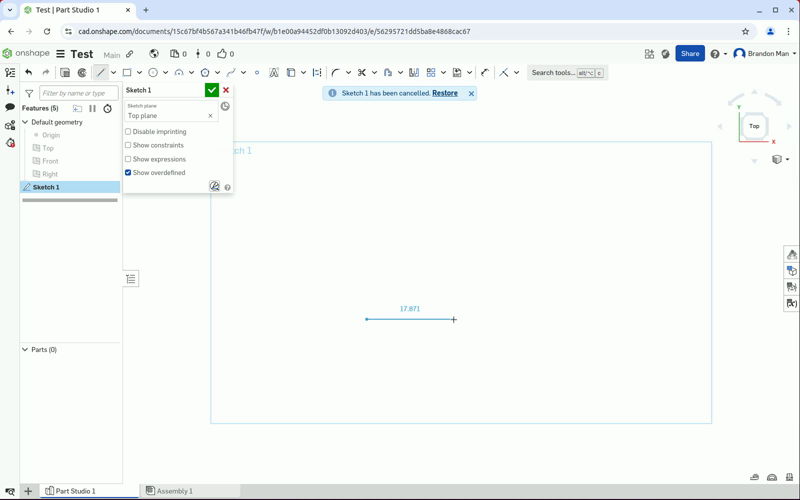
key_up(shift)
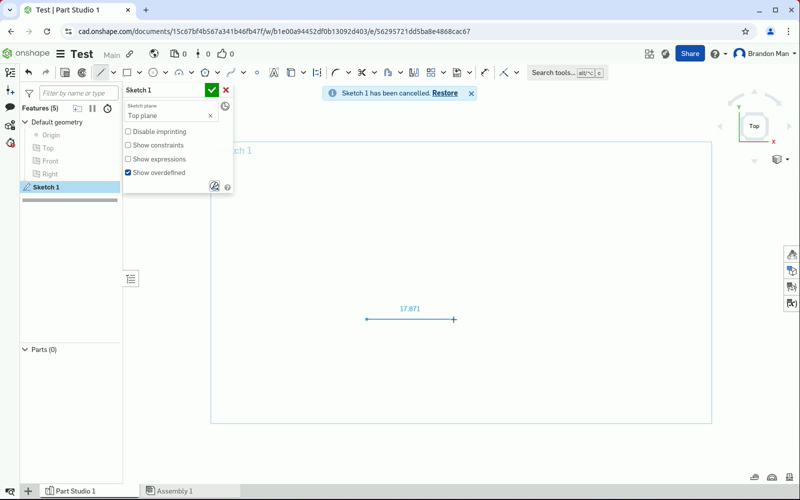
key_down(shift)
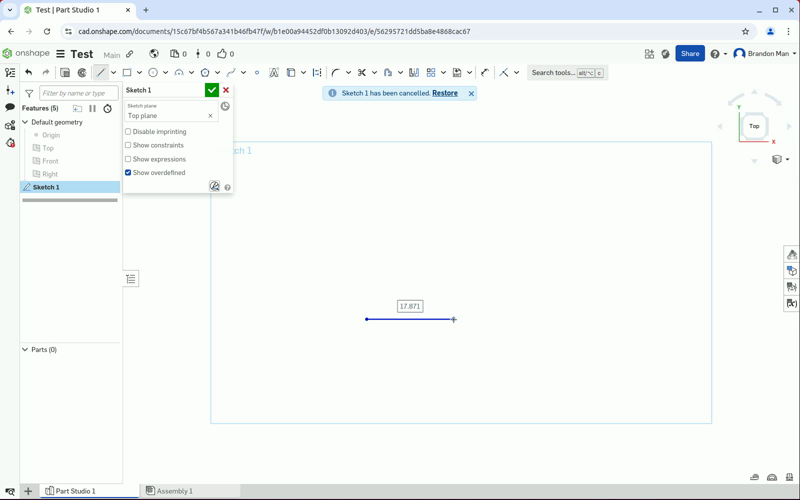
mouse_move(483, 319)
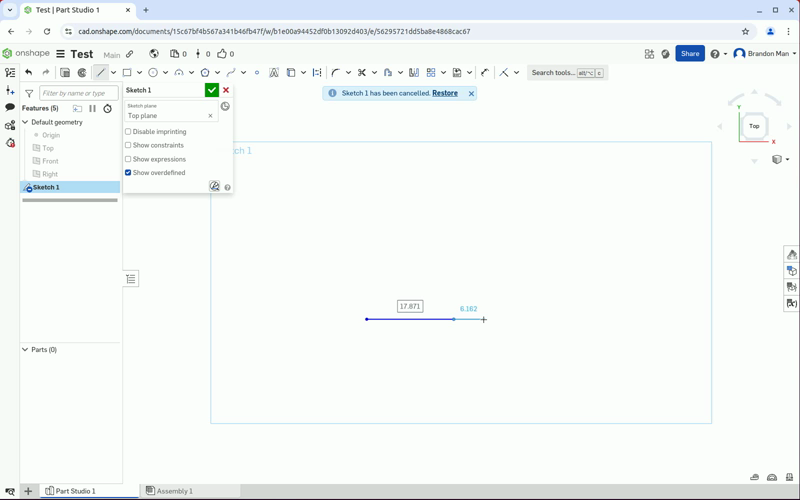
mouse_move(453, 309)
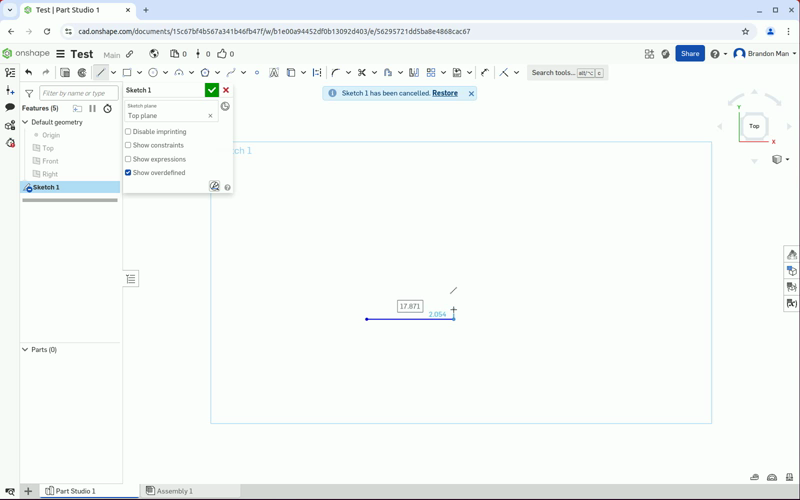
click(453, 309)
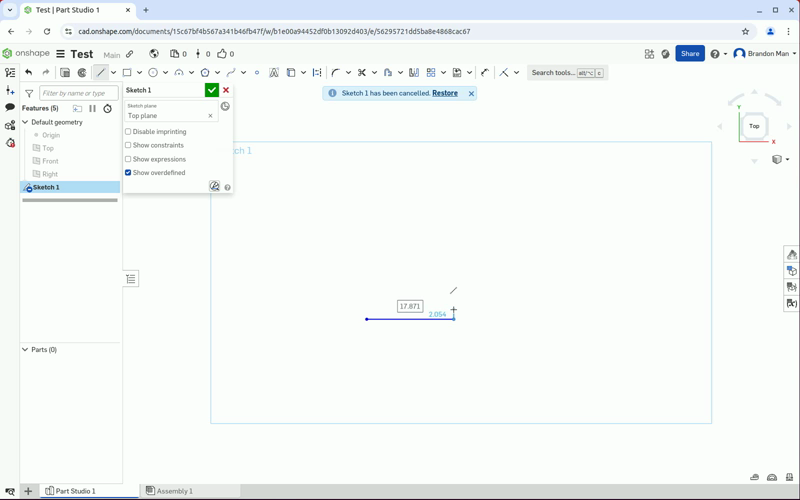
key_up(shift)
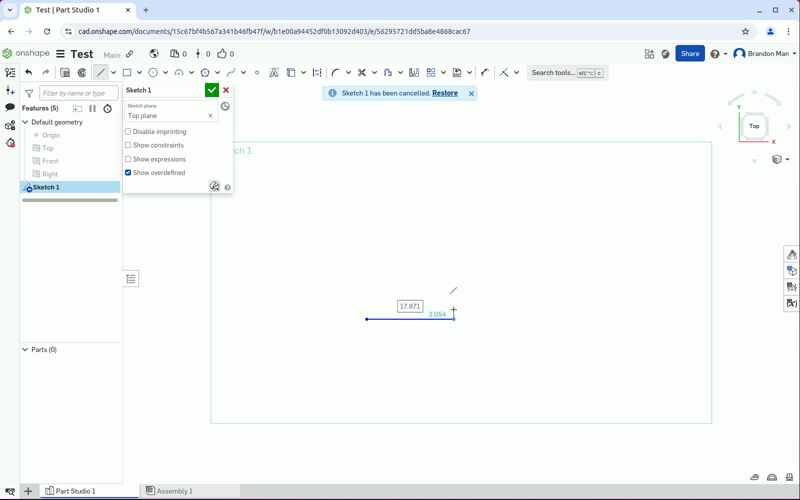
key_down(shift)
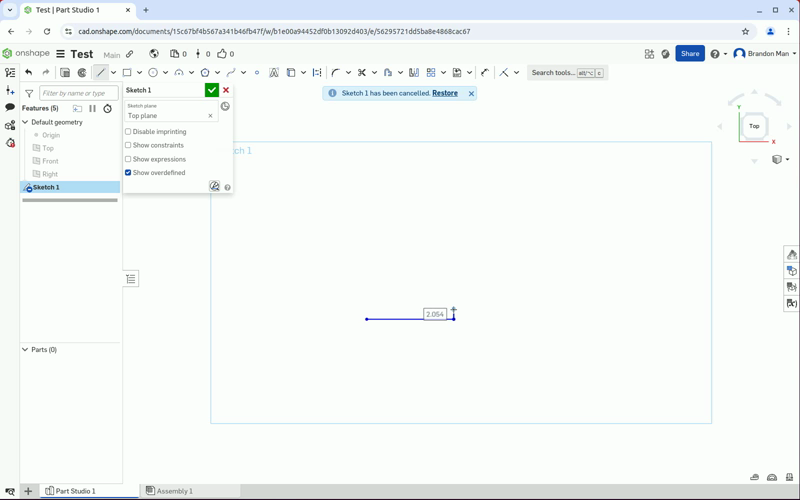
mouse_move(366, 309)
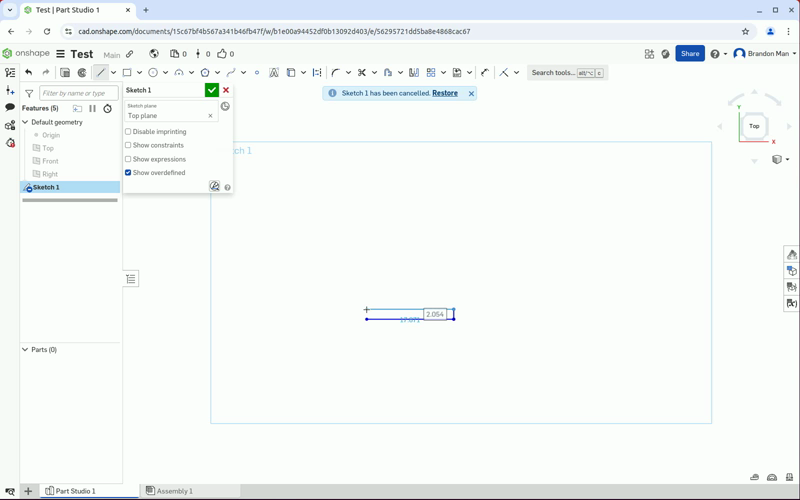
click(366, 309)
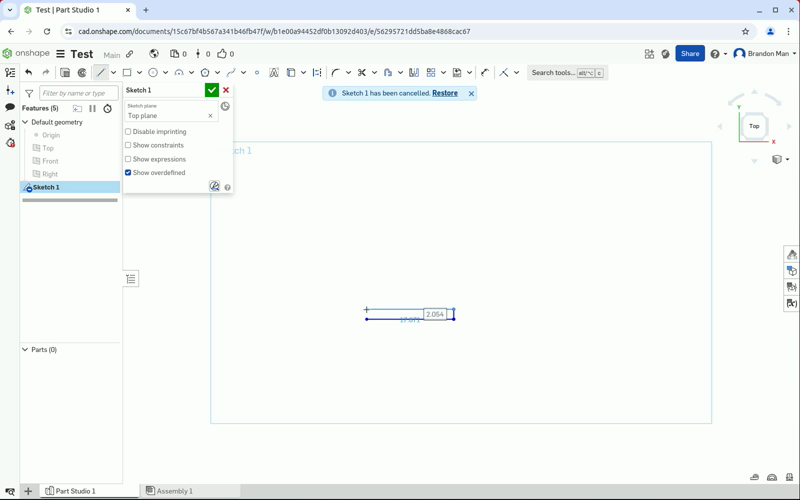
key_up(shift)
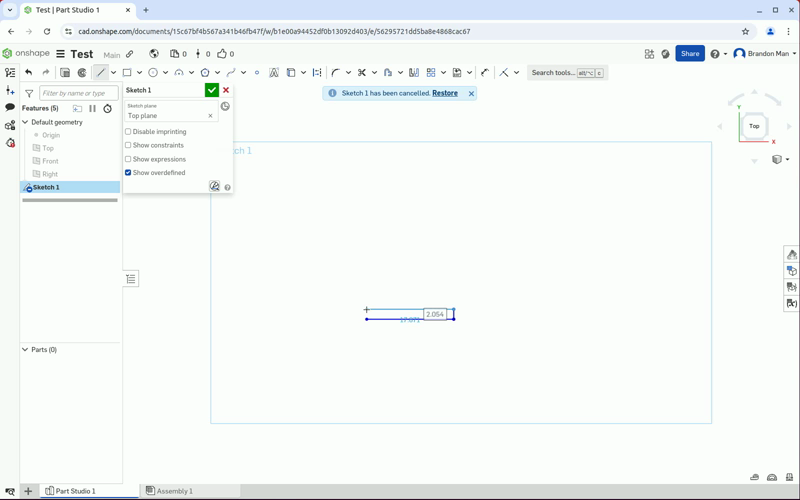
mouse_move(396, 309)
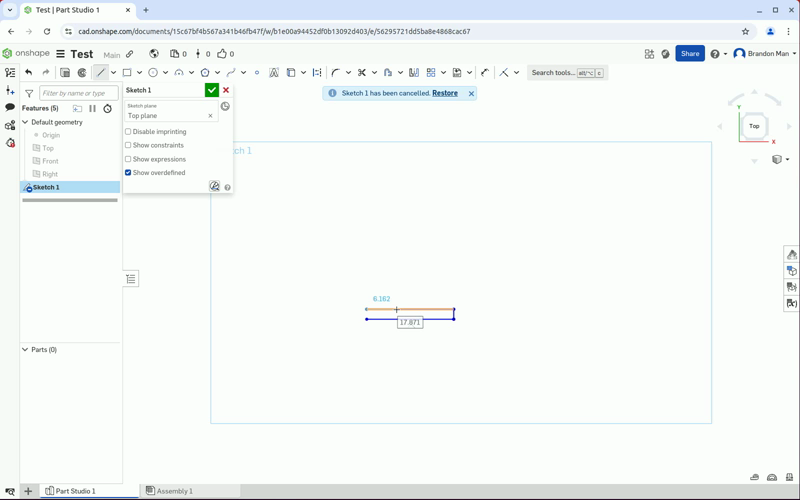
key_down(shift)
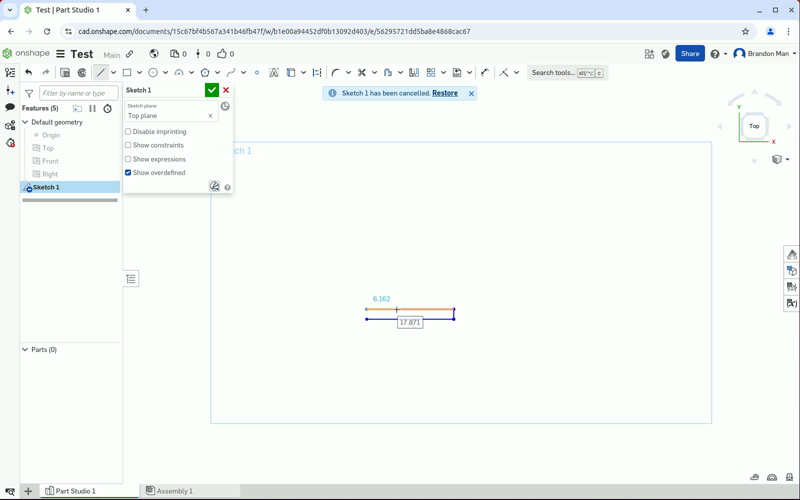
mouse_move(366, 319)
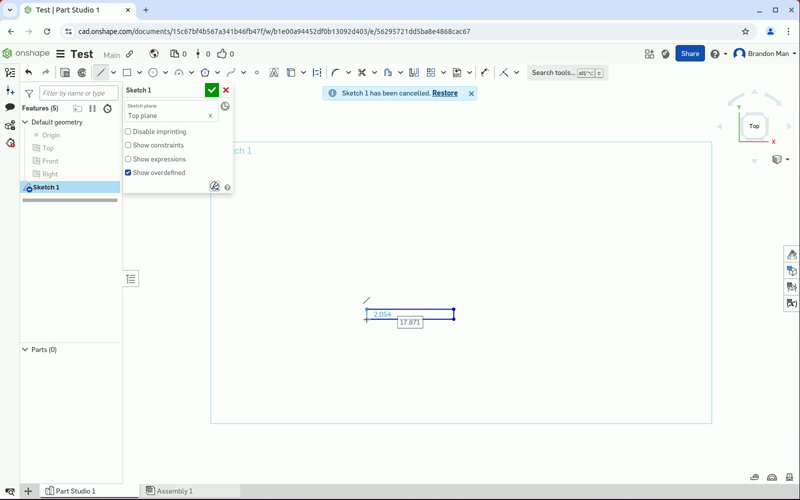
key_up(shift)
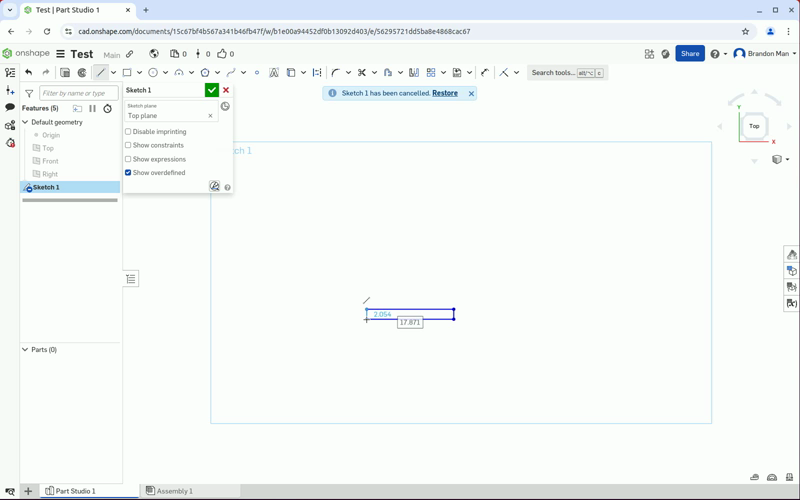
click(366, 319)
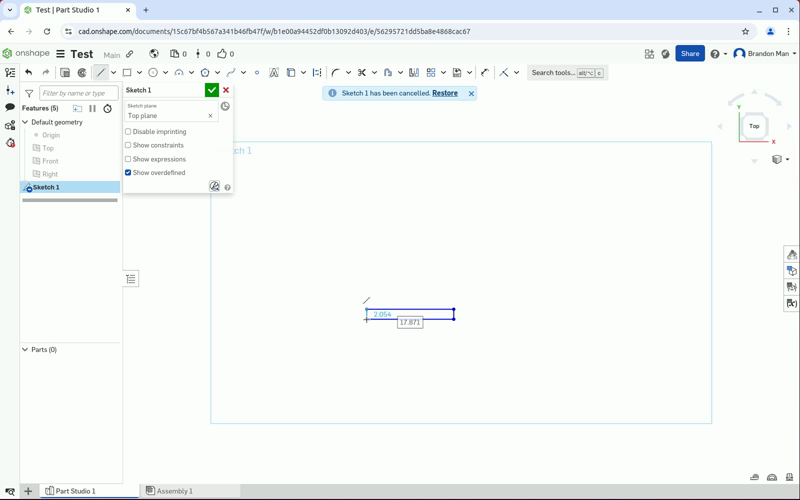
key(esc)
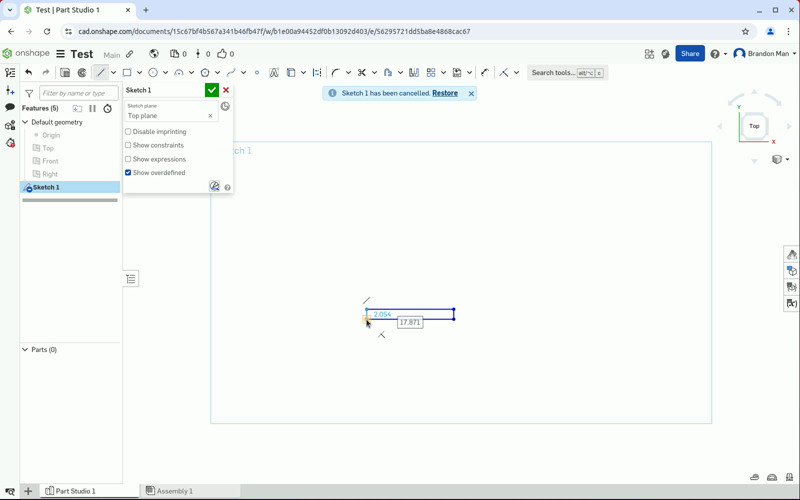
mouse_move(418, 313)
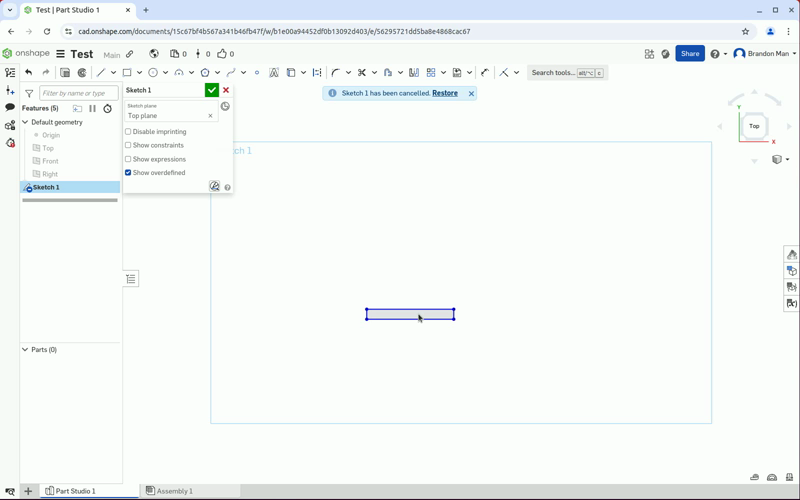
scroll(6)
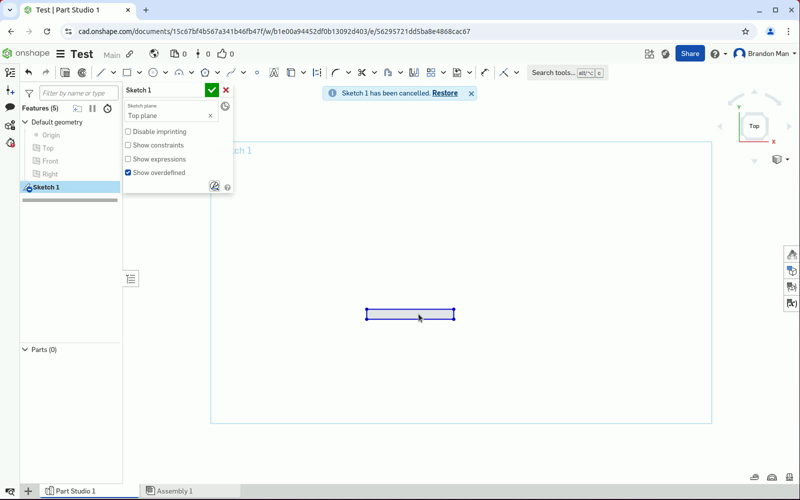
scroll(6)
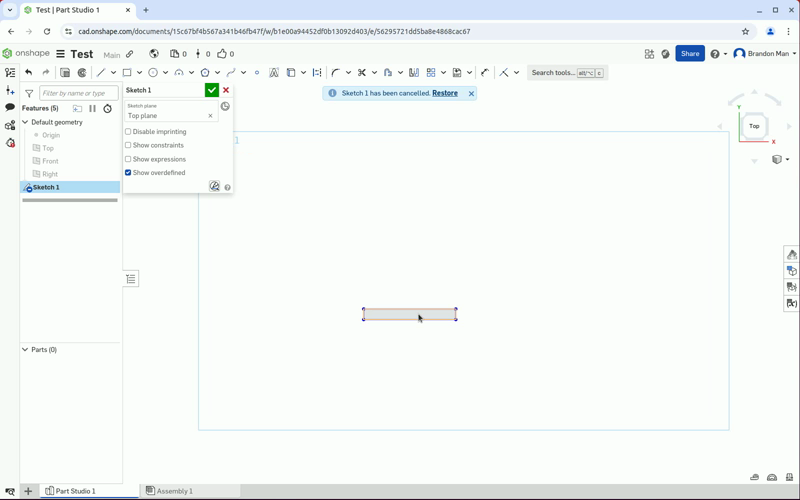
scroll(6)
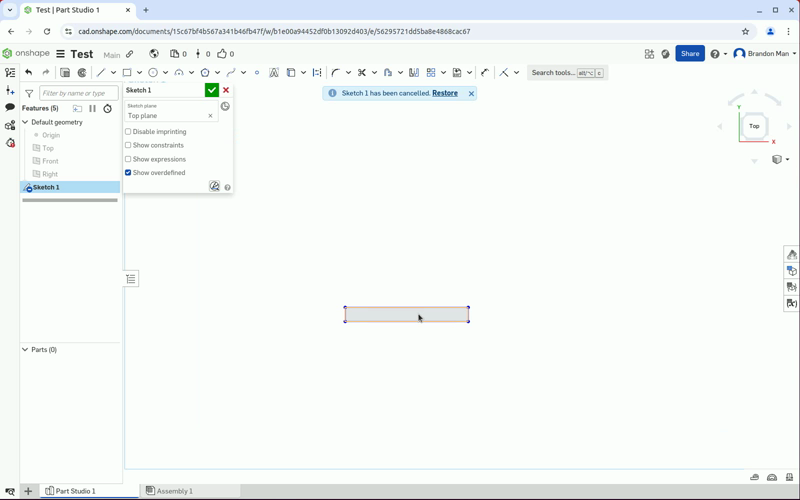
scroll(6)
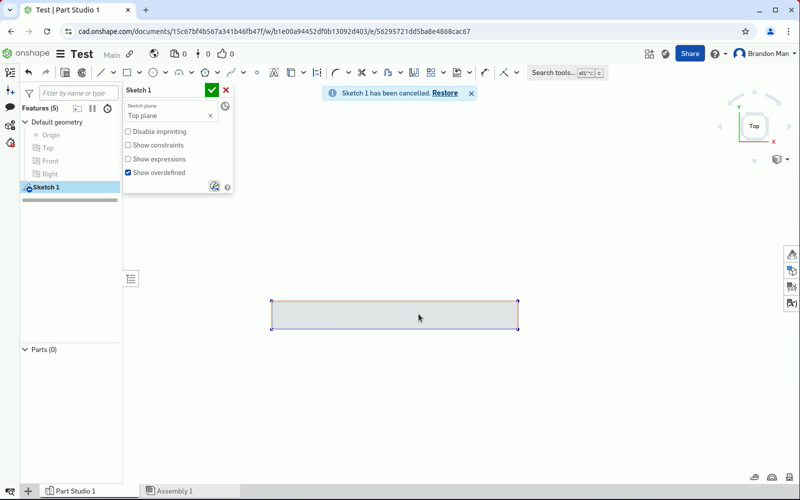
scroll(6)
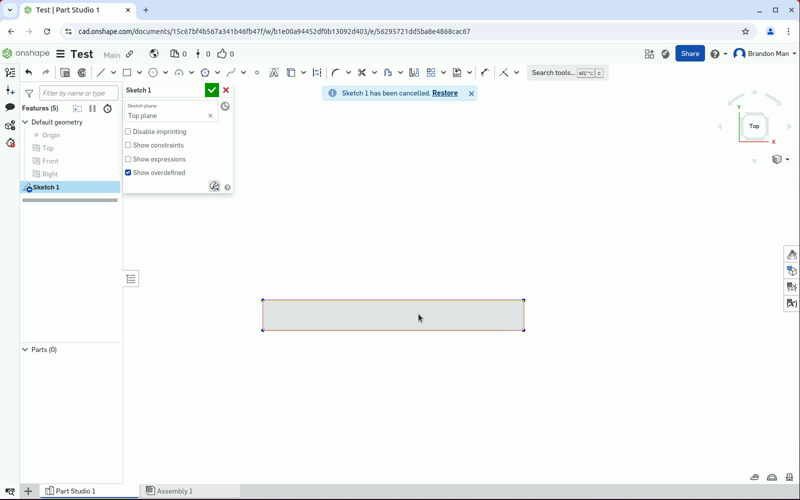
scroll(6)
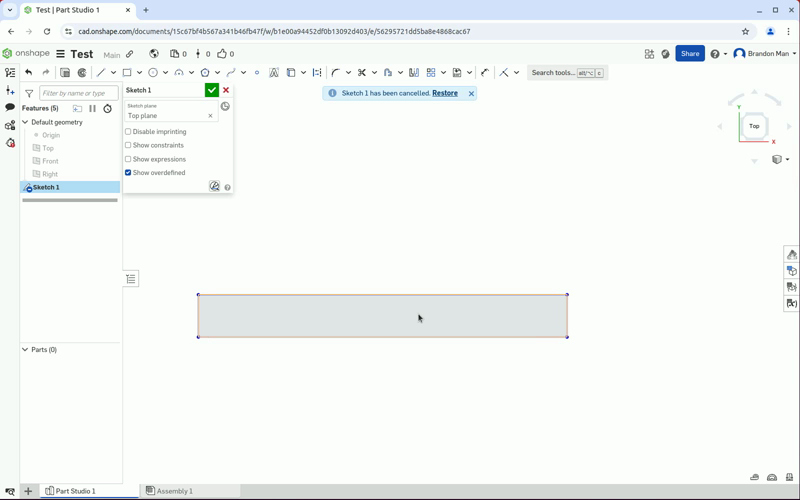
scroll(6)
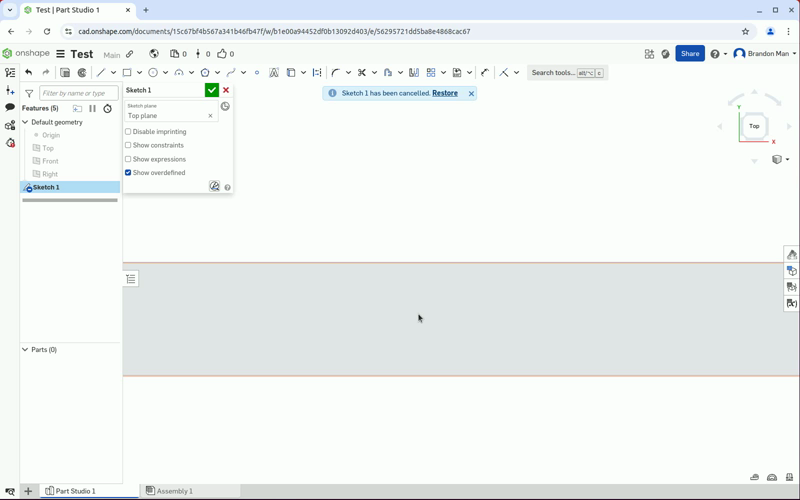
click(418, 313)
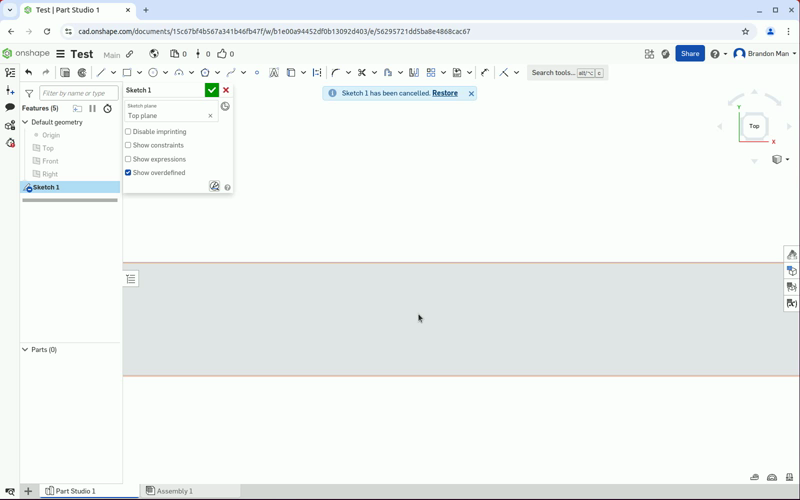
scroll(-6)
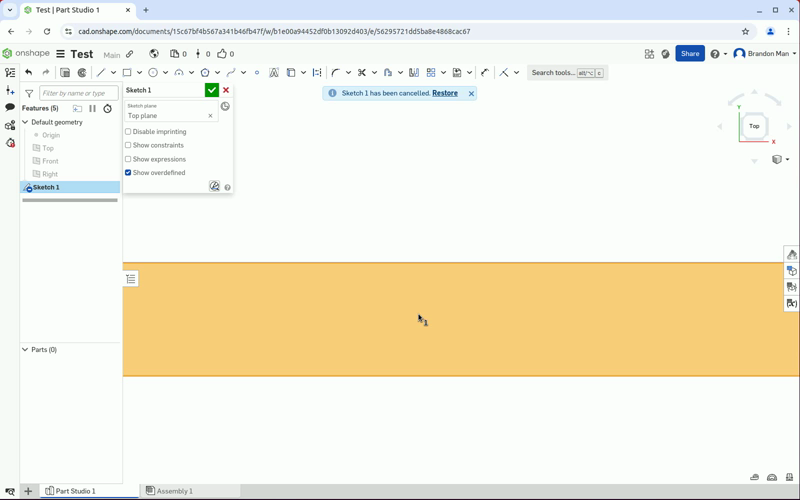
scroll(-6)
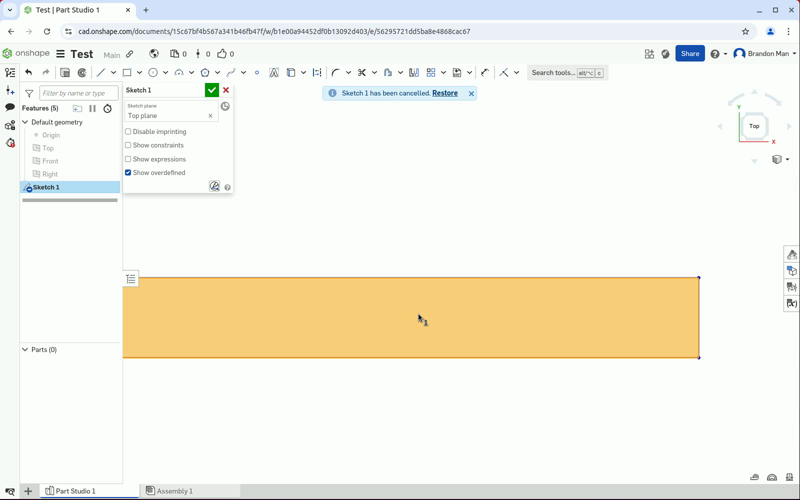
scroll(-6)
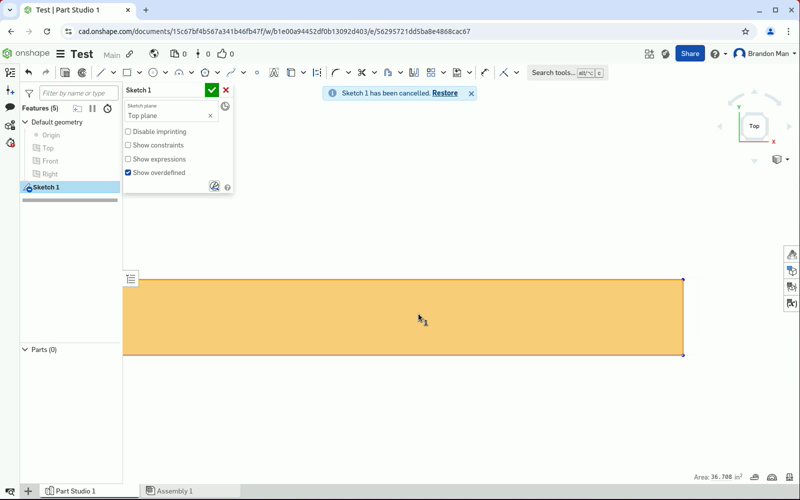
scroll(-6)
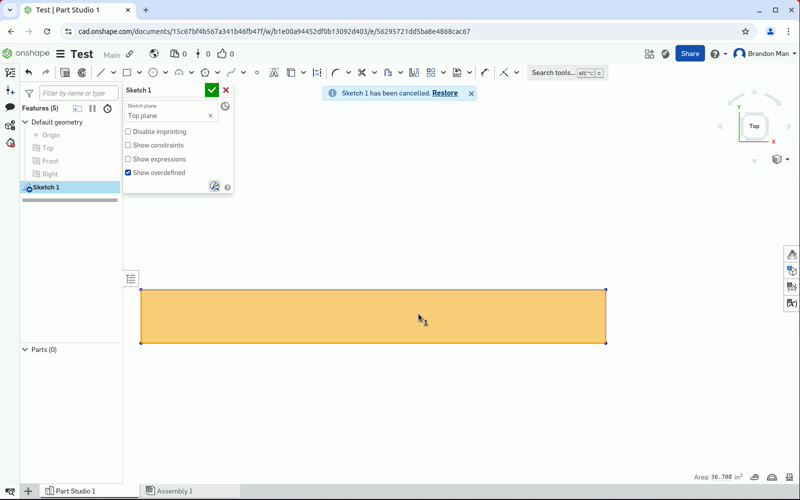
scroll(-6)
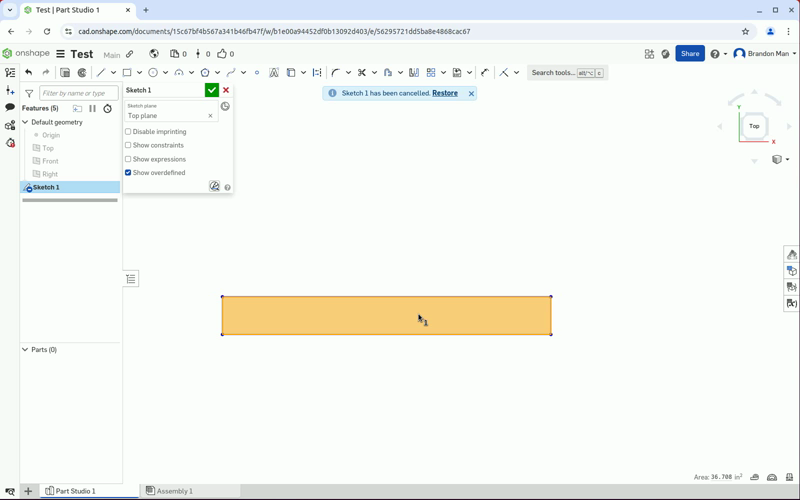
scroll(-6)
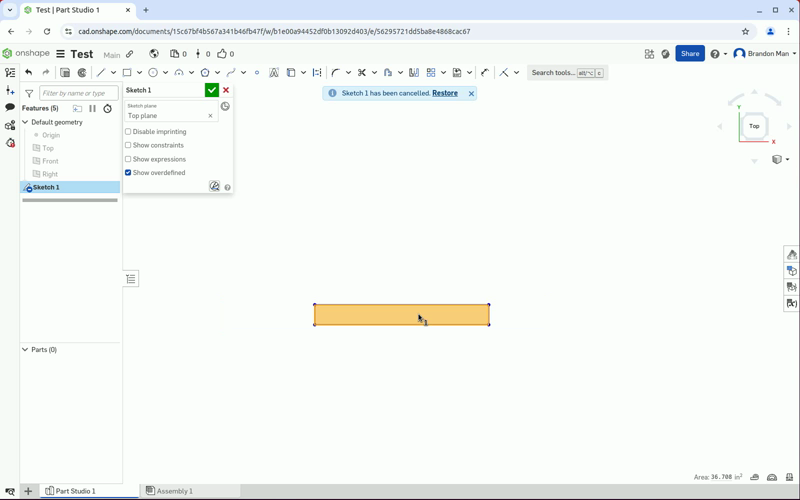
scroll(-6)
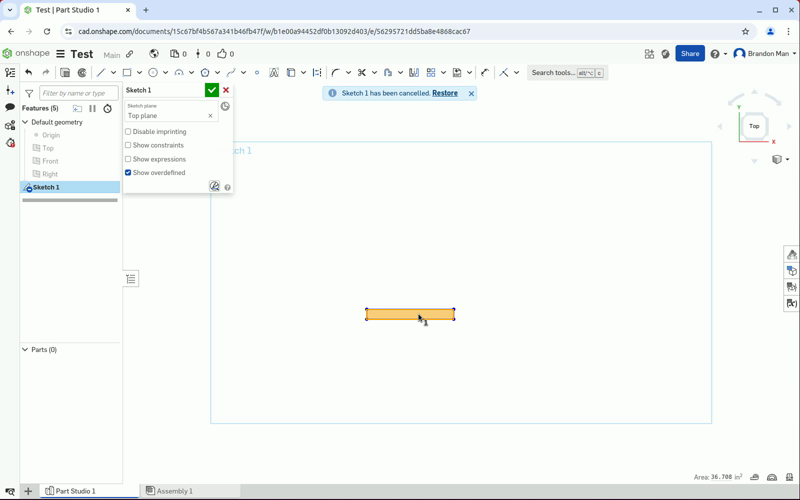
mouse_move(73, 352)
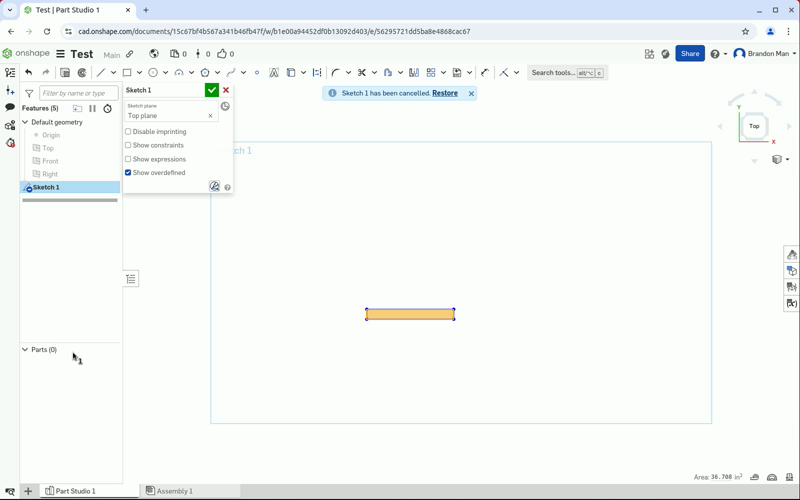
key(shift+y)
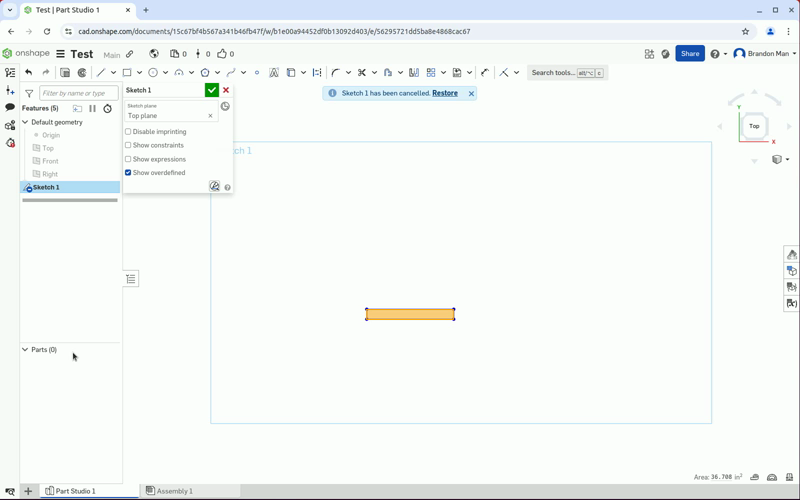
key(shift+e)
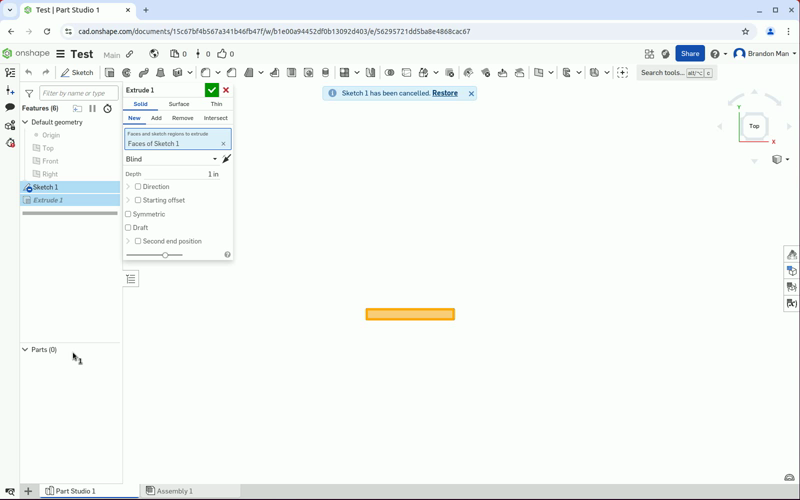
mouse_move(143, 106)
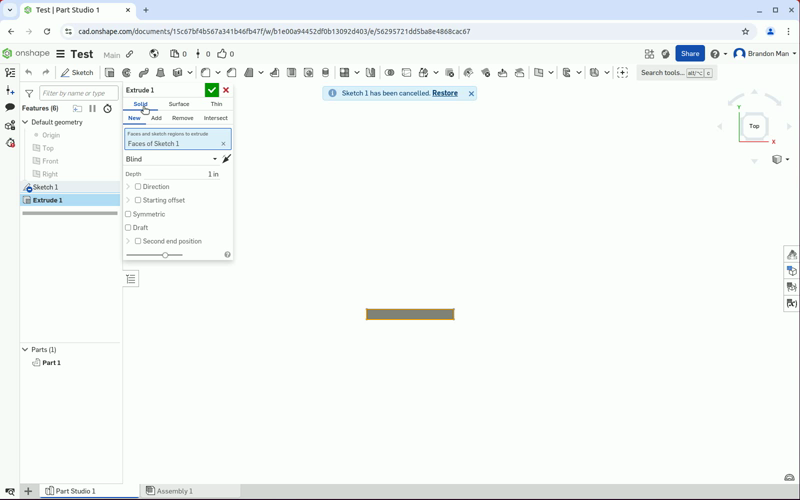
click(143, 106)
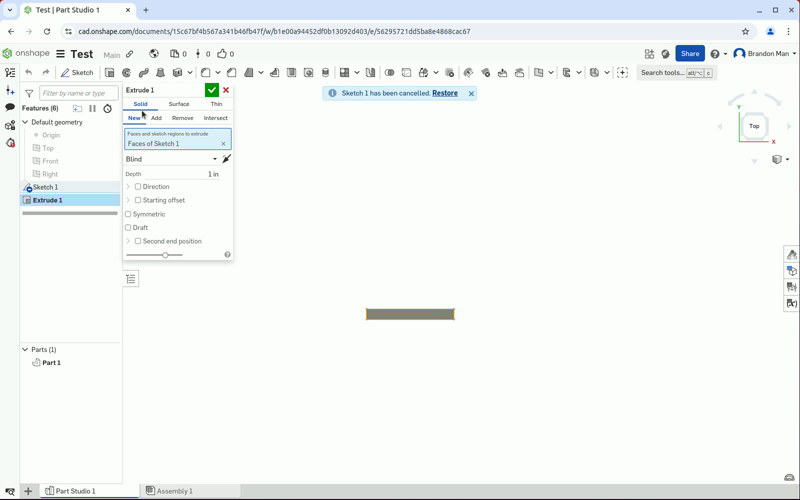
mouse_move(137, 120)
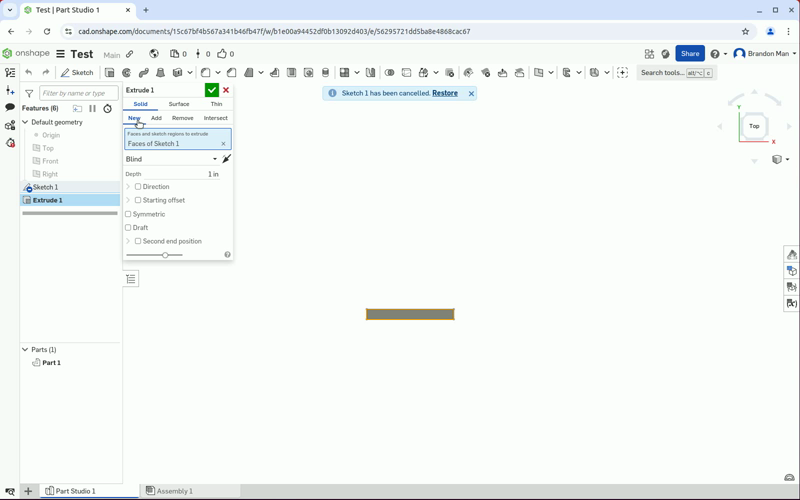
click(137, 120)
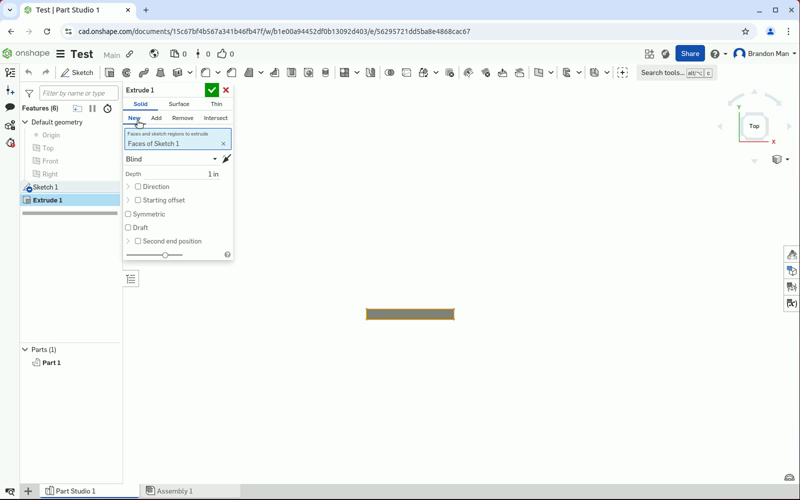
key(tab, 4)
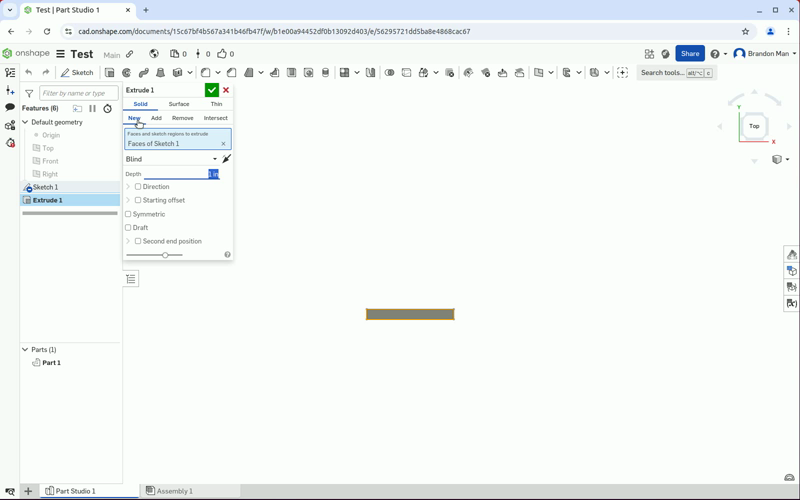
text(4.092)
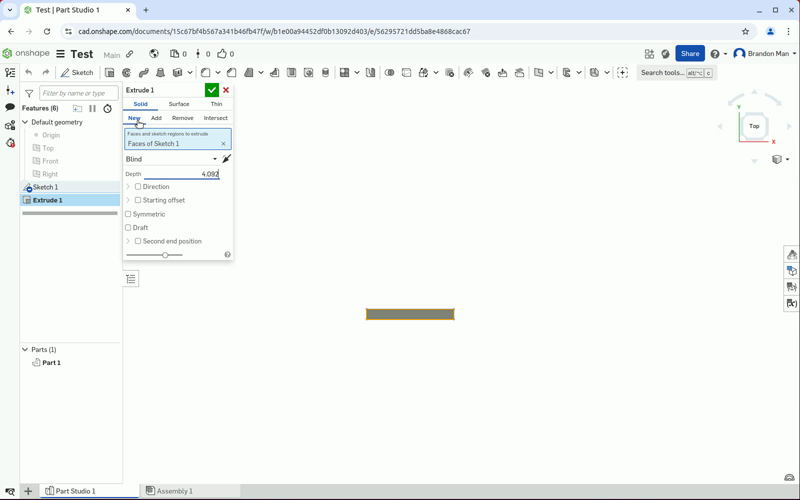
key(enter)
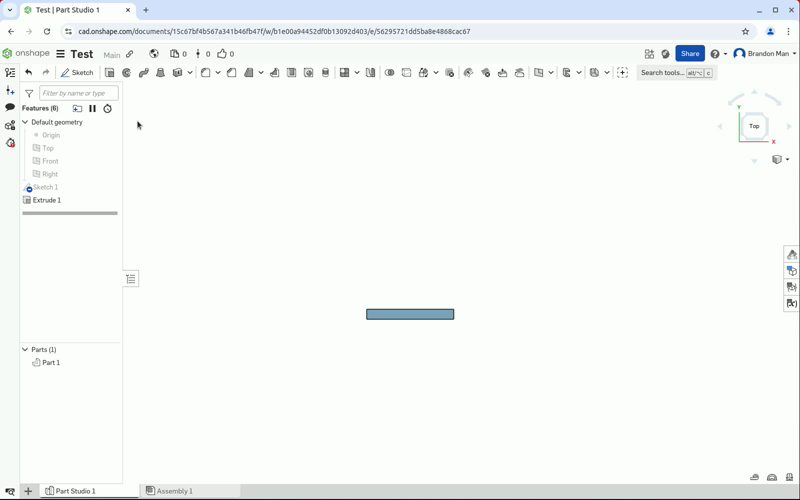
key(shift+h)
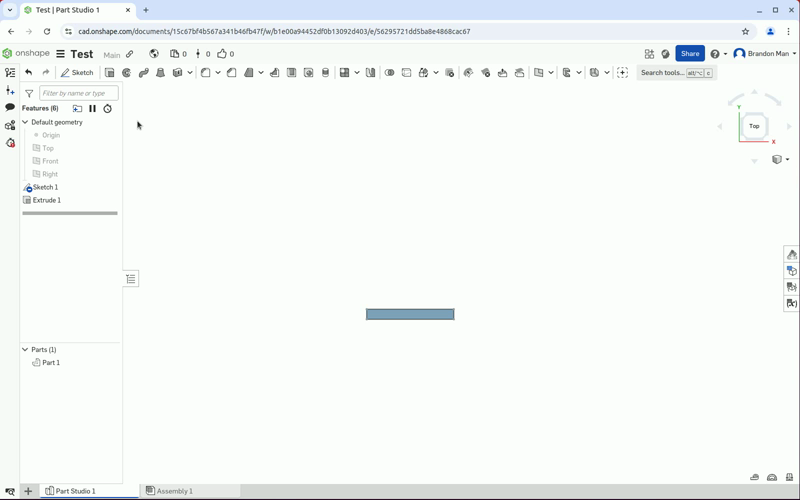
key(shift+h)
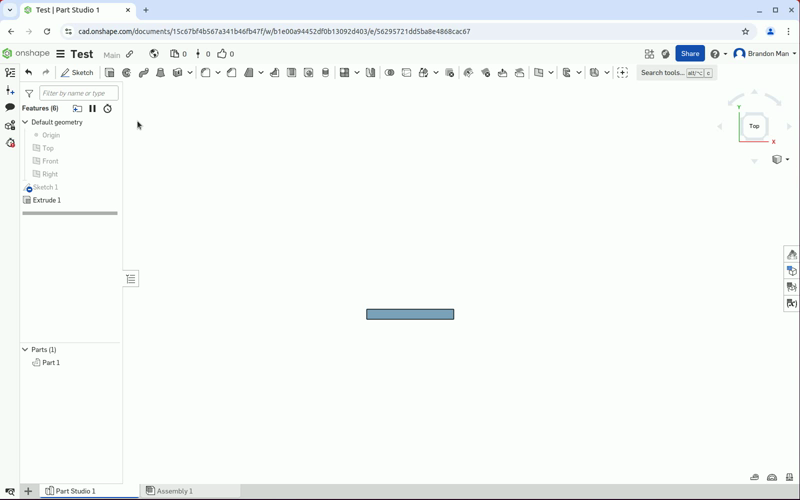
mouse_move(73, 189)
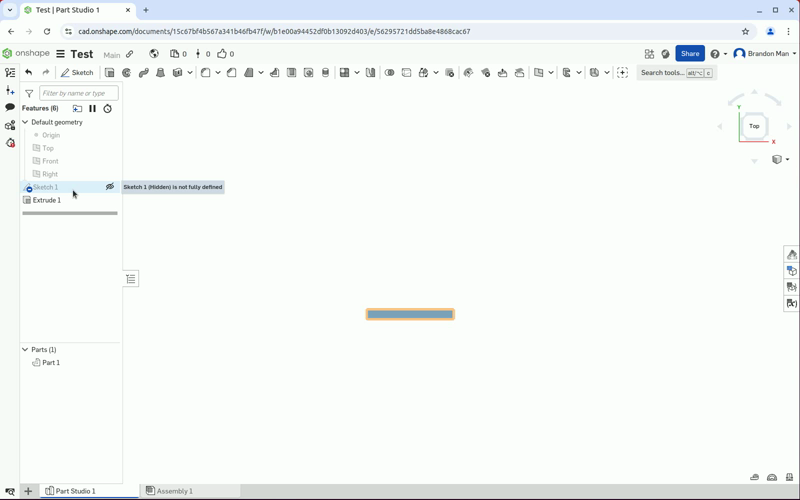
click(73, 189)
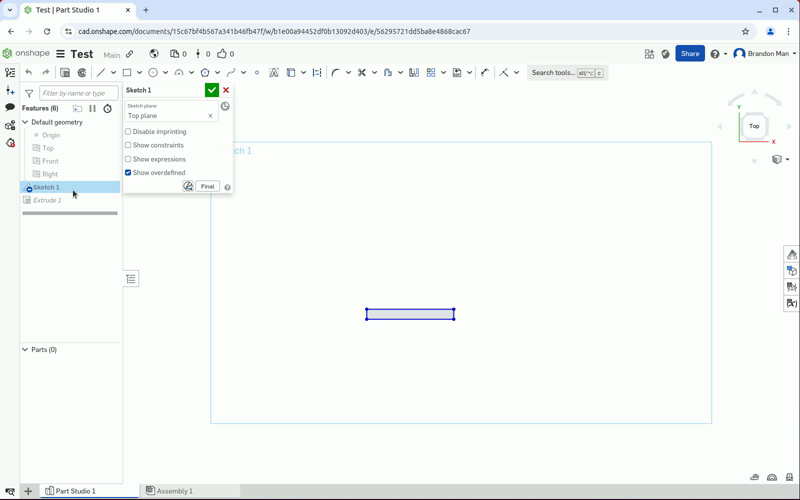
mouse_move(229, 92)
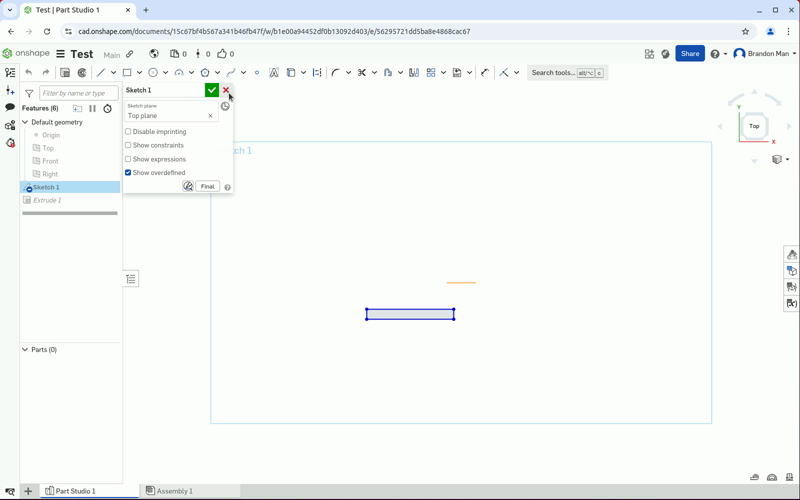
click(229, 92)
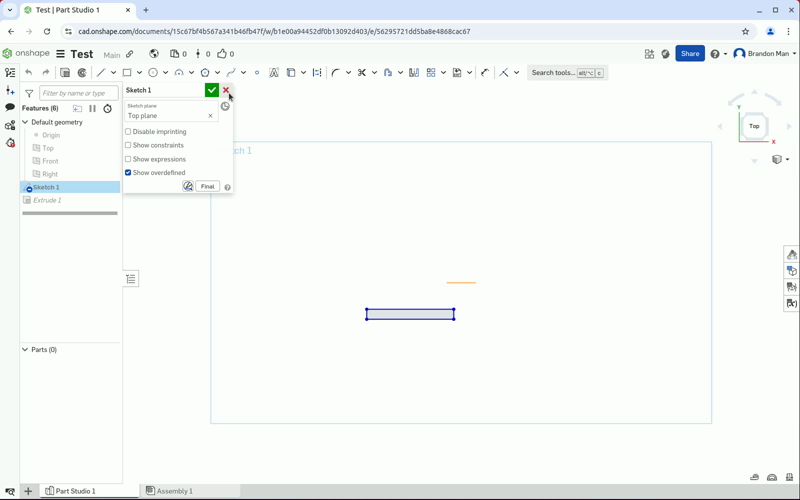
key(shift+s)
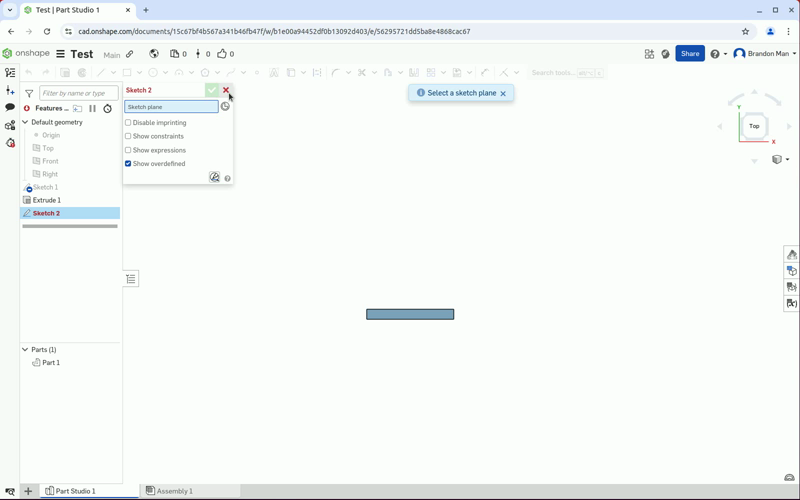
mouse_move(73, 150)
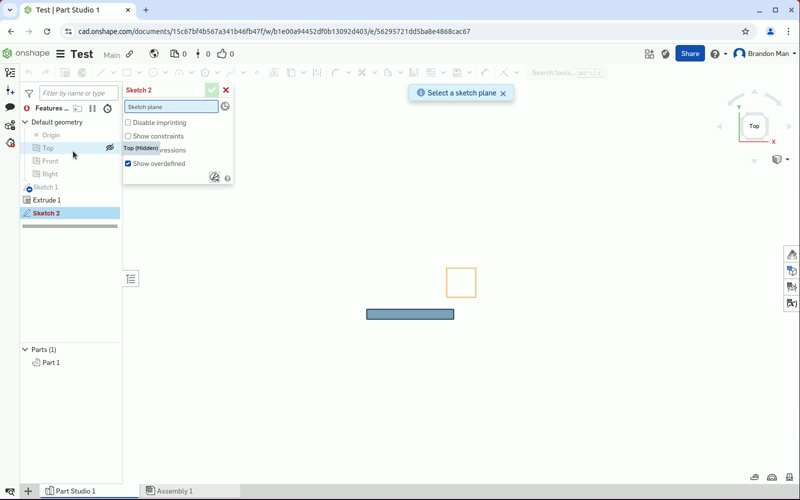
click(73, 150)
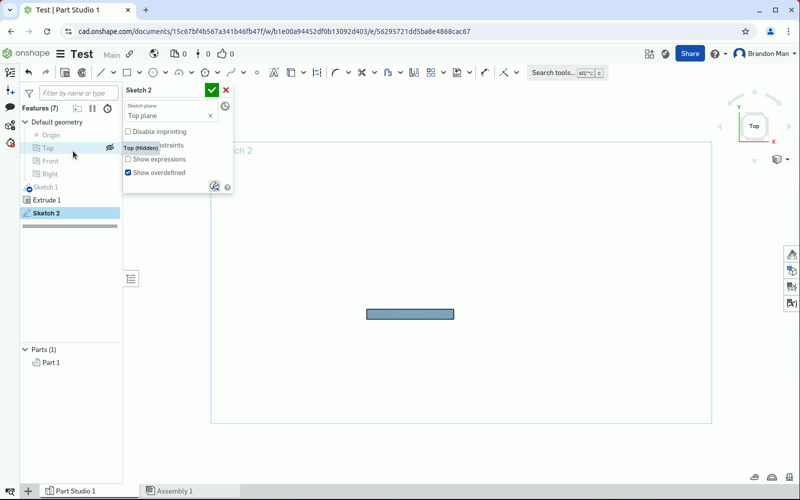
mouse_move(73, 352)
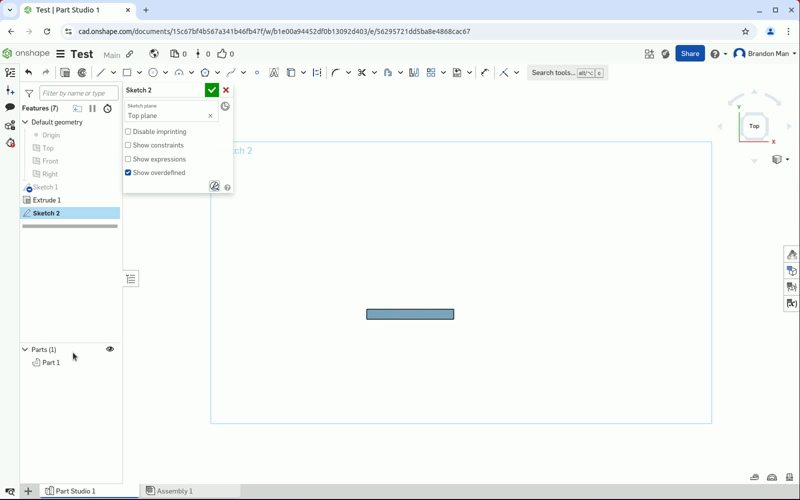
key(y)
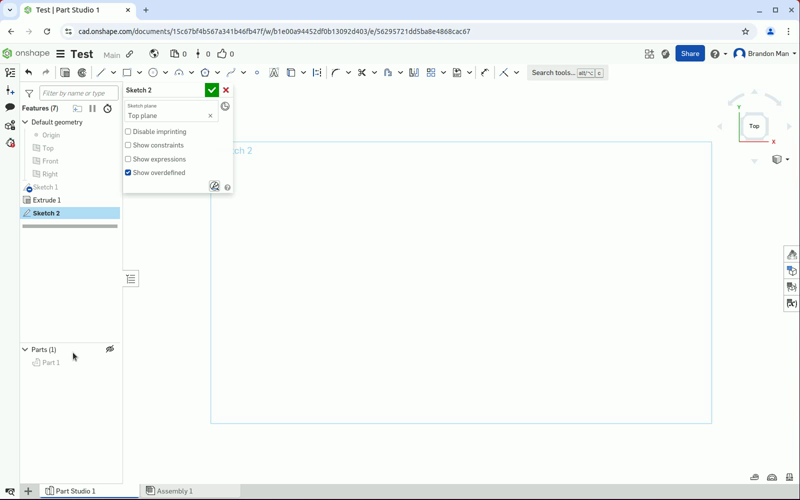
key(l)
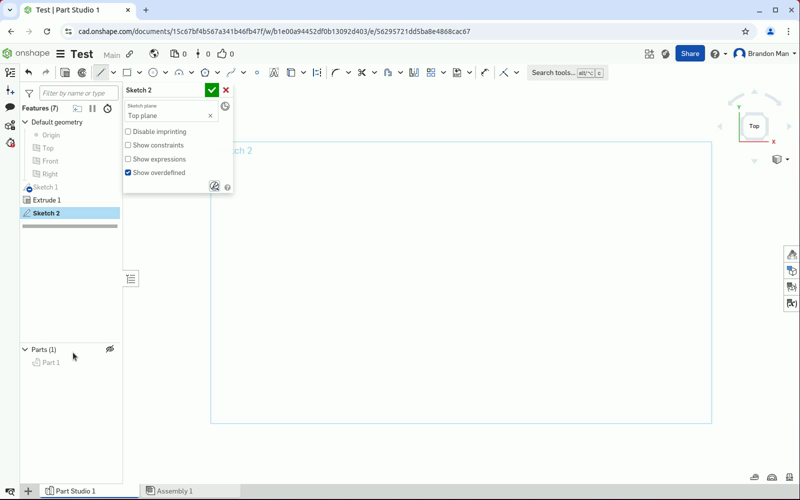
key_down(shift)
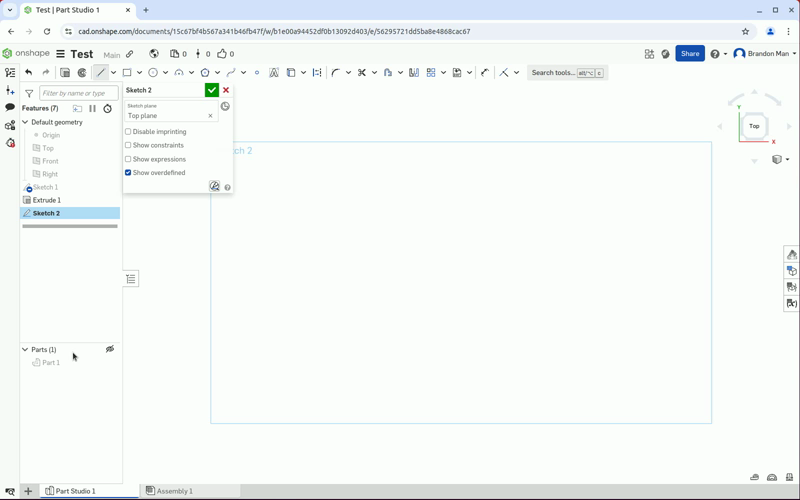
mouse_move(365, 249)
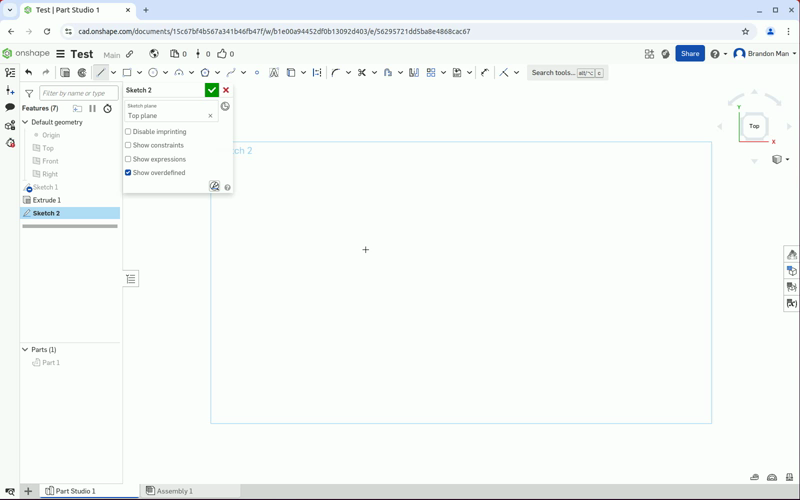
click(365, 249)
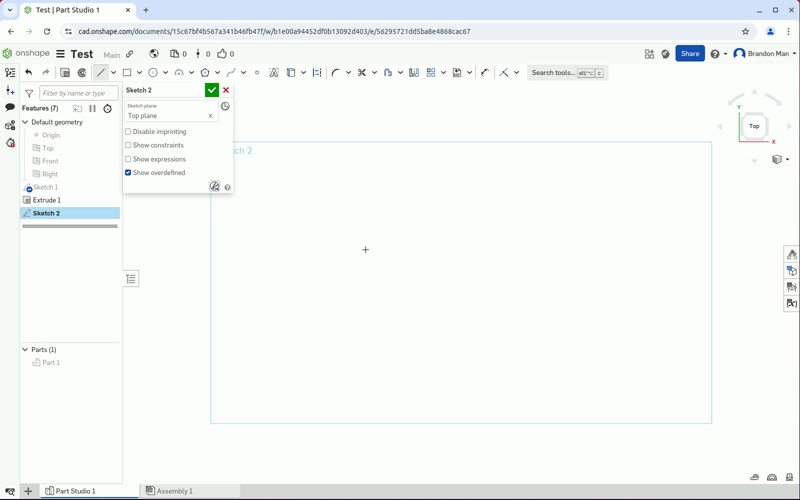
key_up(shift)
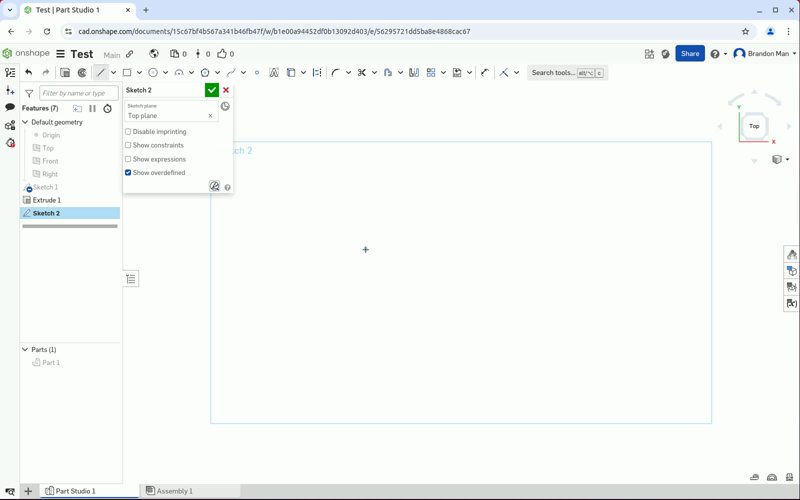
key_down(shift)
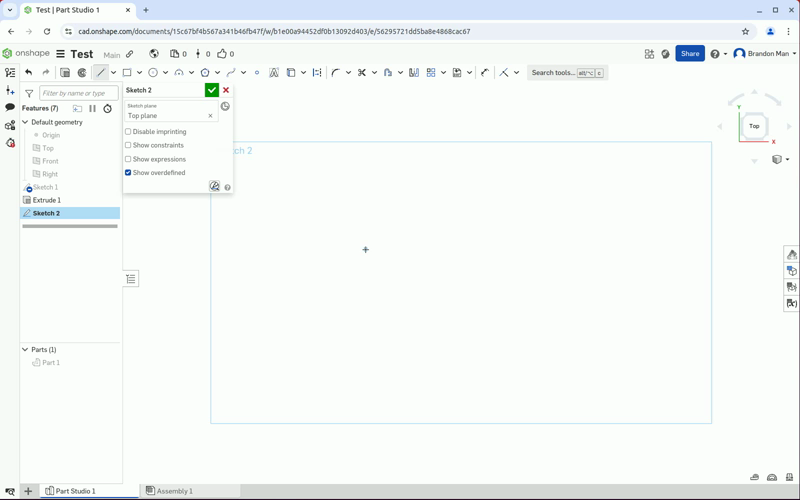
mouse_move(443, 249)
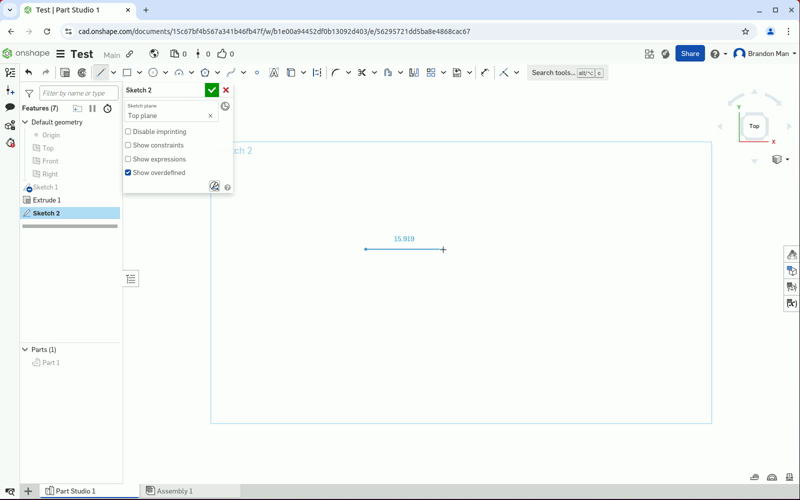
click(443, 249)
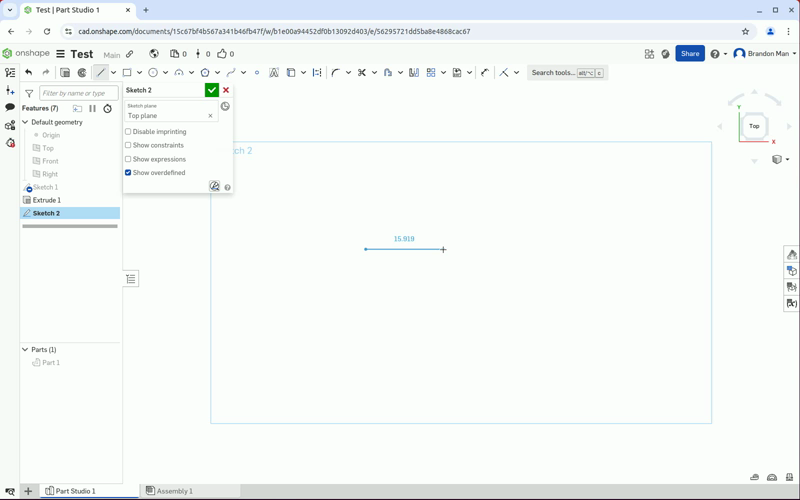
key_up(shift)
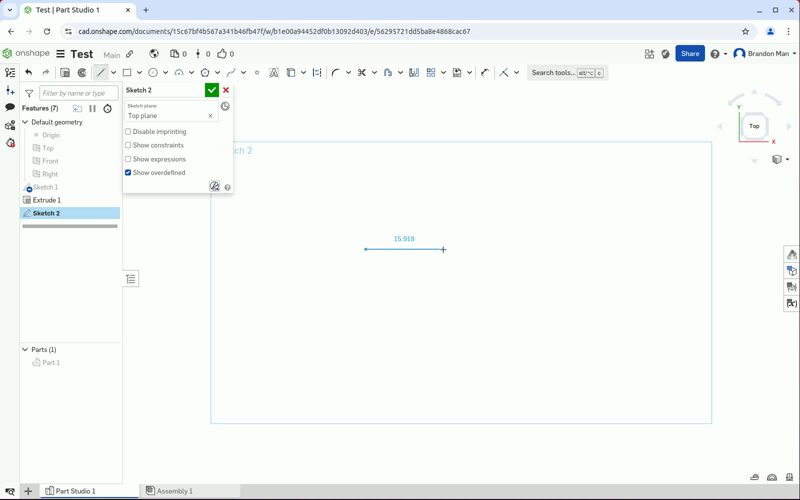
key_down(shift)
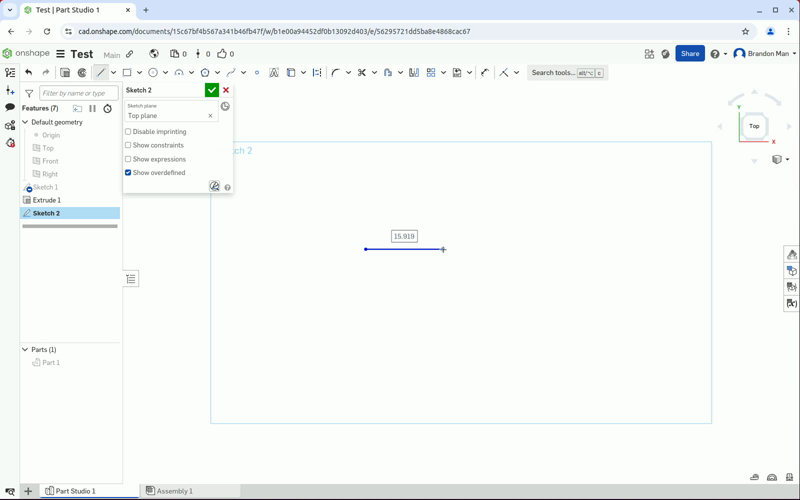
mouse_move(473, 249)
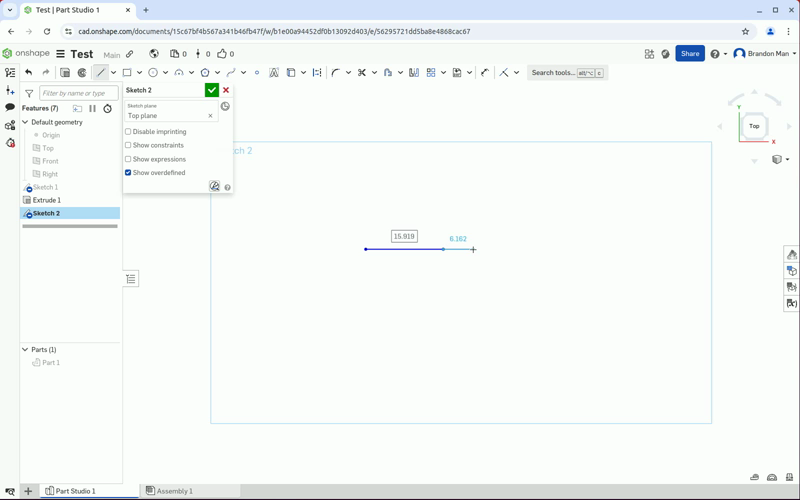
mouse_move(443, 209)
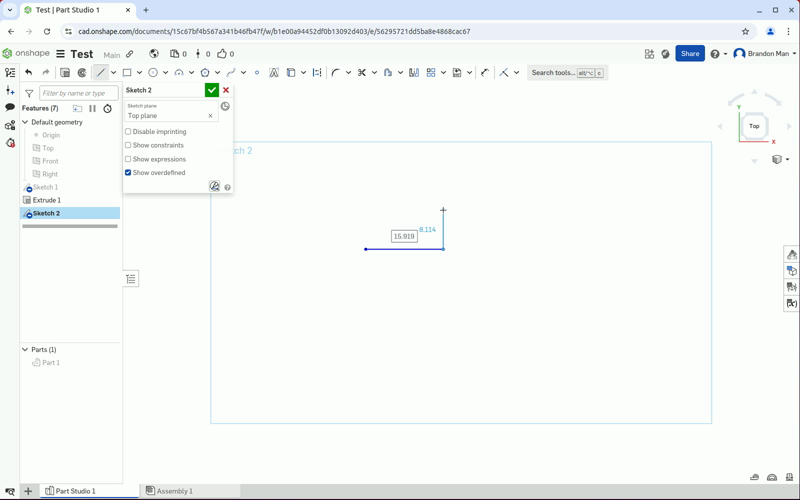
click(443, 209)
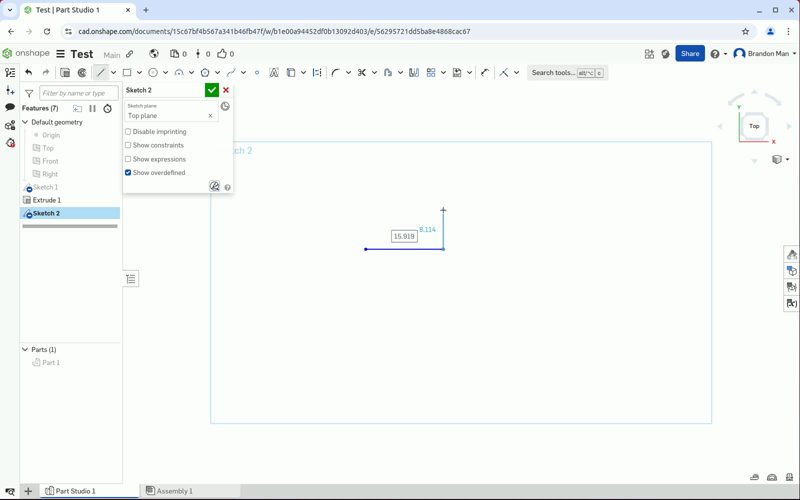
key_up(shift)
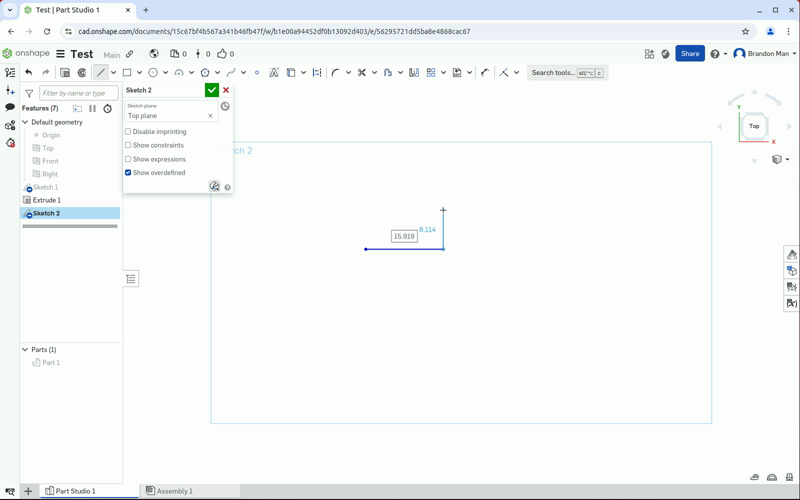
key_down(shift)
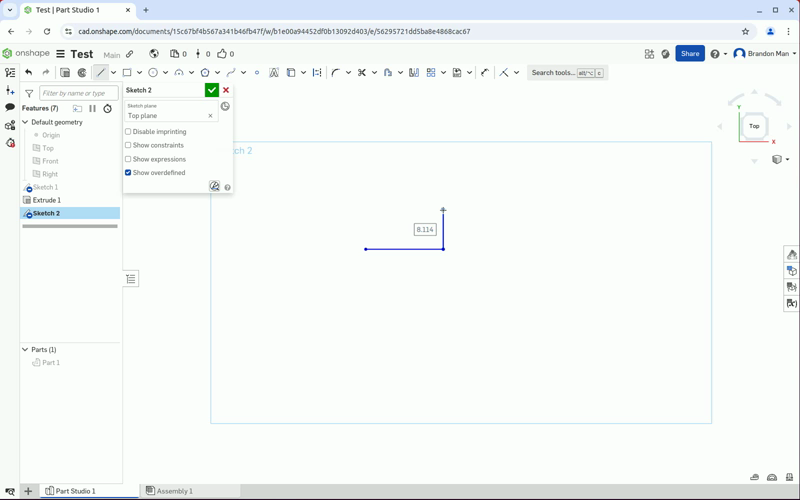
mouse_move(365, 209)
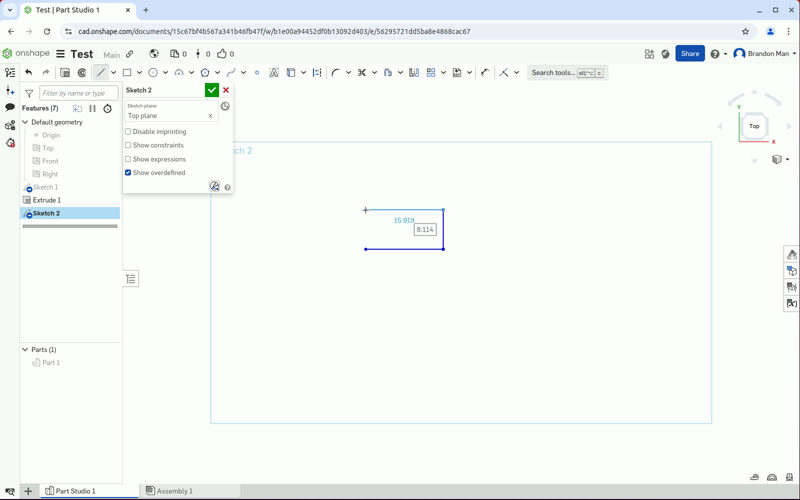
click(365, 209)
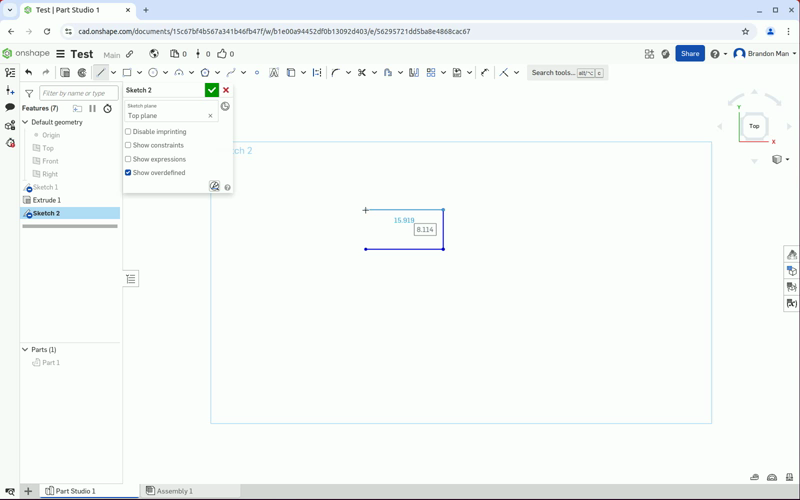
key_up(shift)
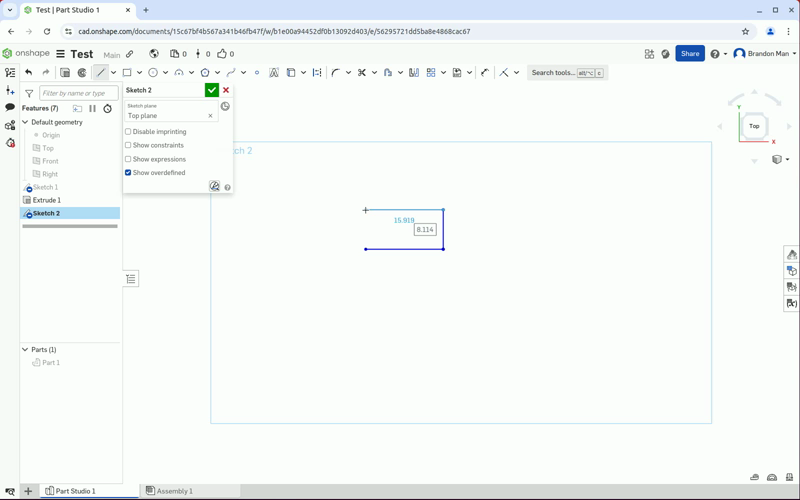
mouse_move(395, 209)
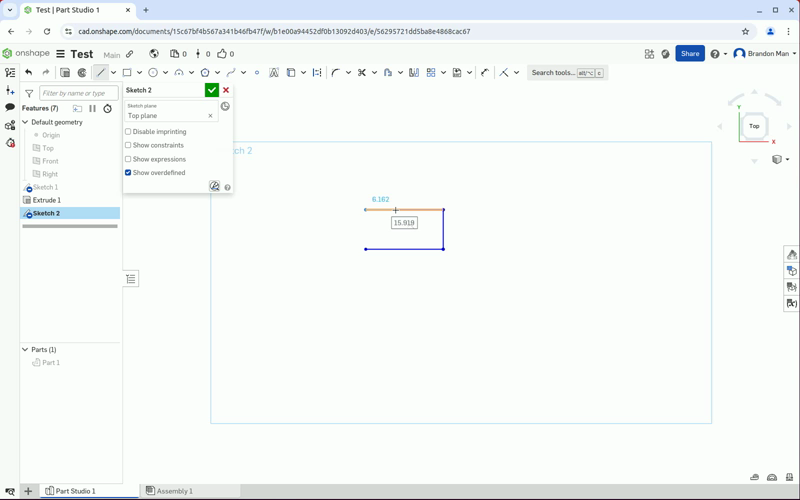
key_down(shift)
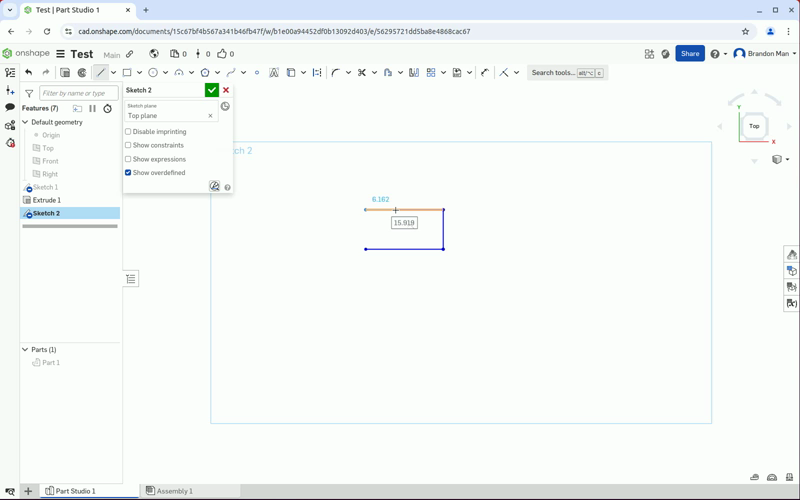
mouse_move(365, 249)
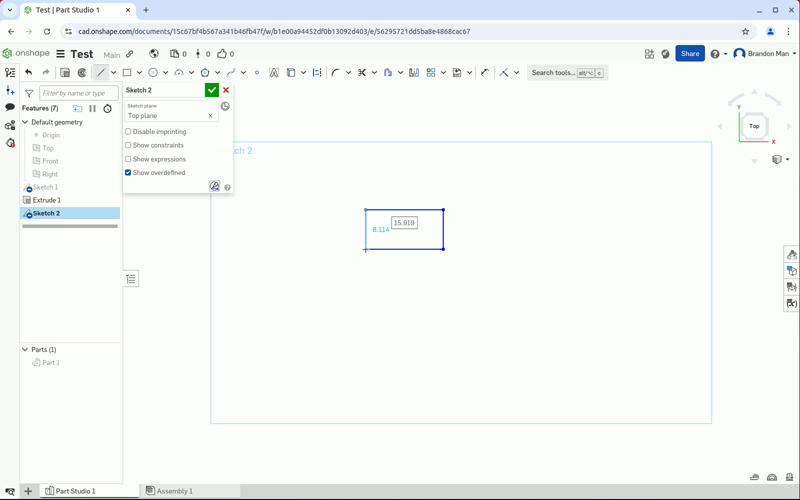
key_up(shift)
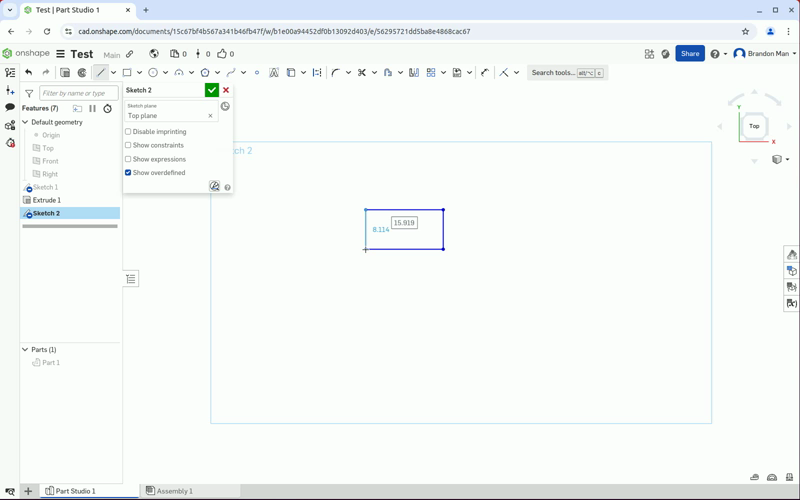
click(365, 249)
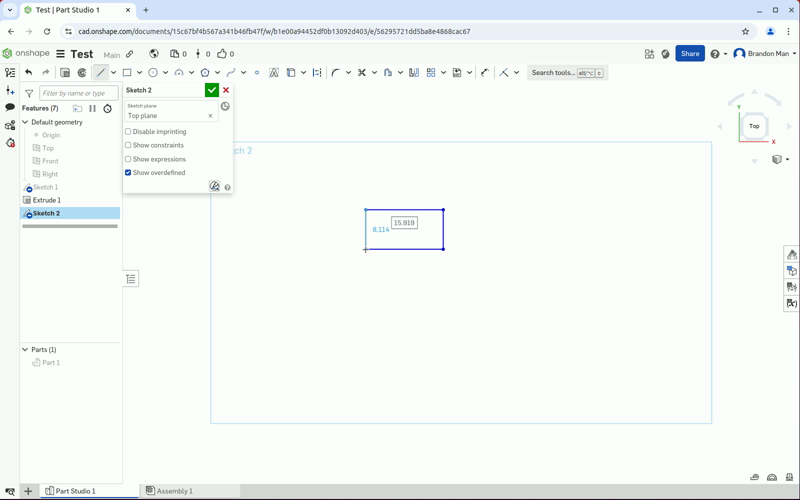
key(esc)
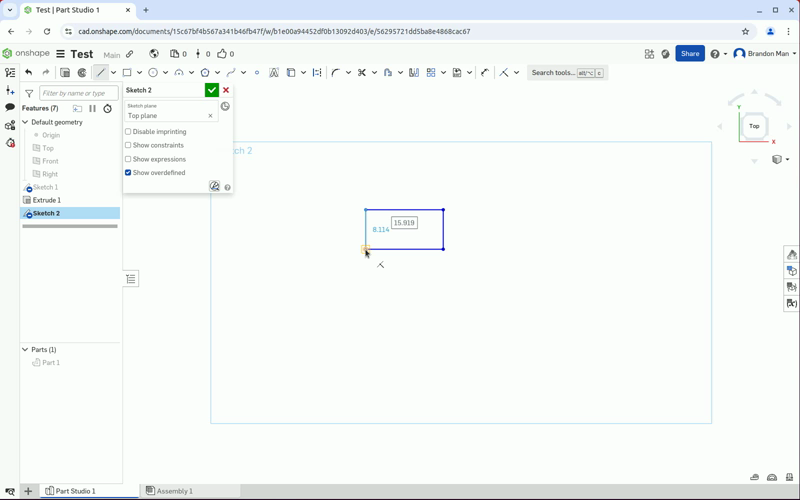
mouse_move(421, 219)
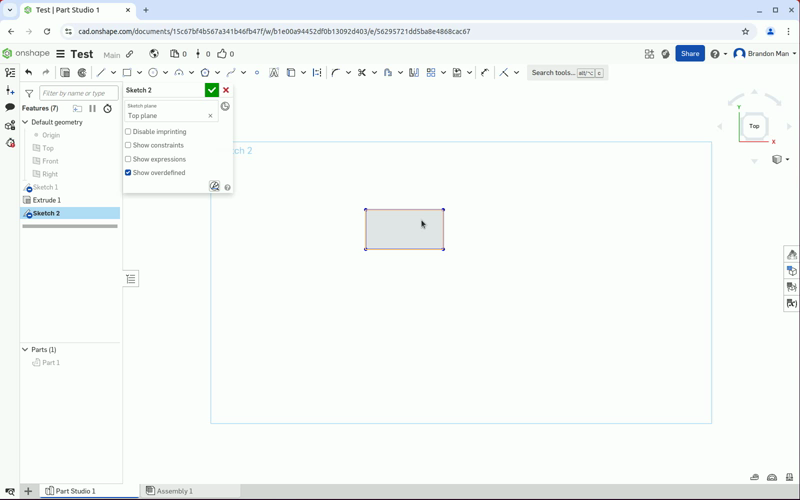
click(421, 219)
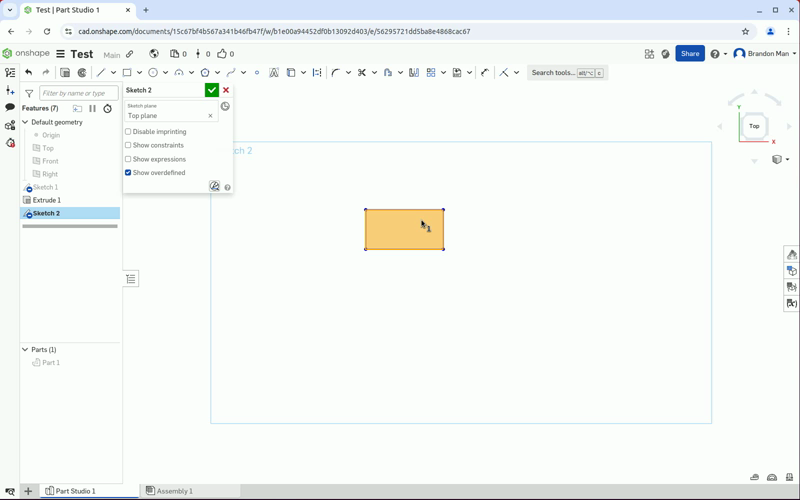
mouse_move(73, 352)
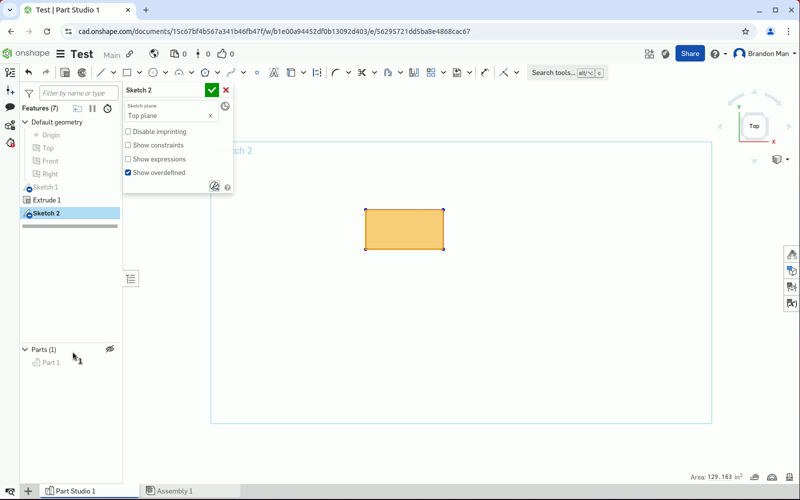
key(shift+y)
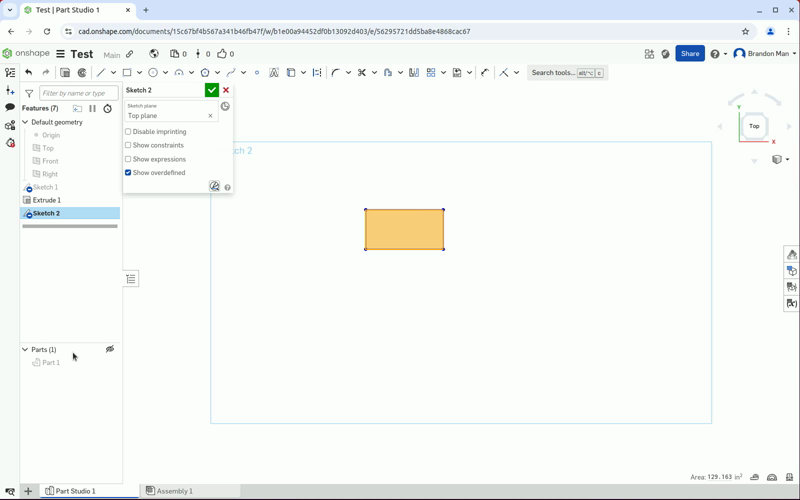
key(shift+e)
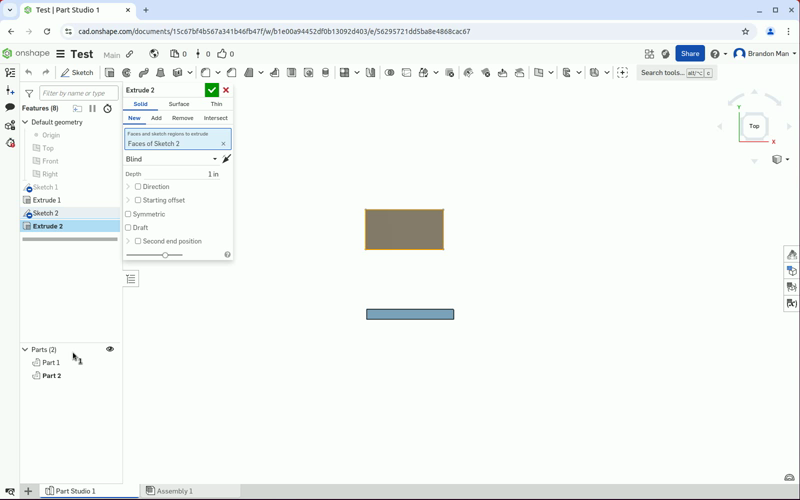
mouse_move(143, 106)
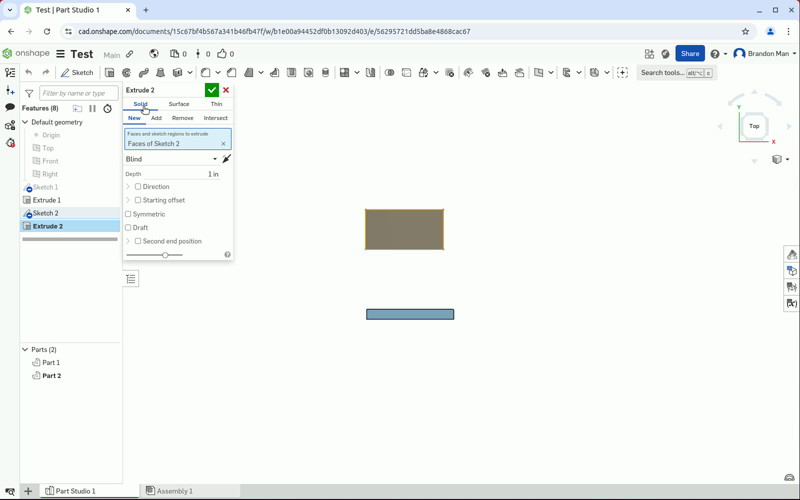
click(143, 106)
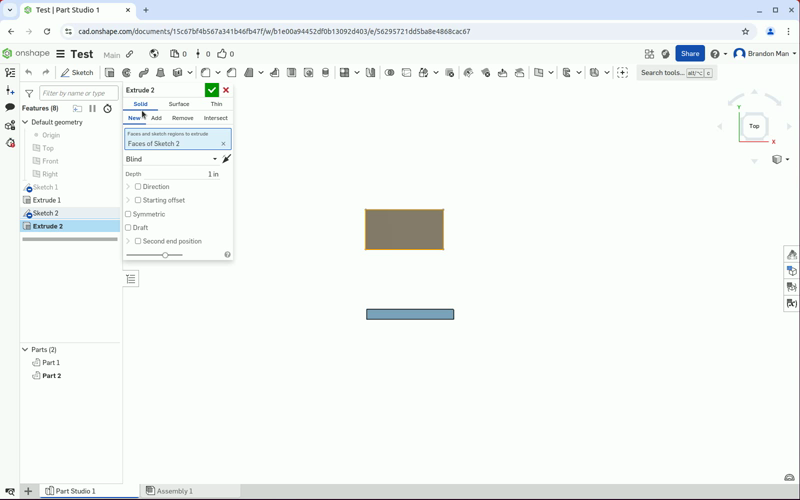
mouse_move(137, 120)
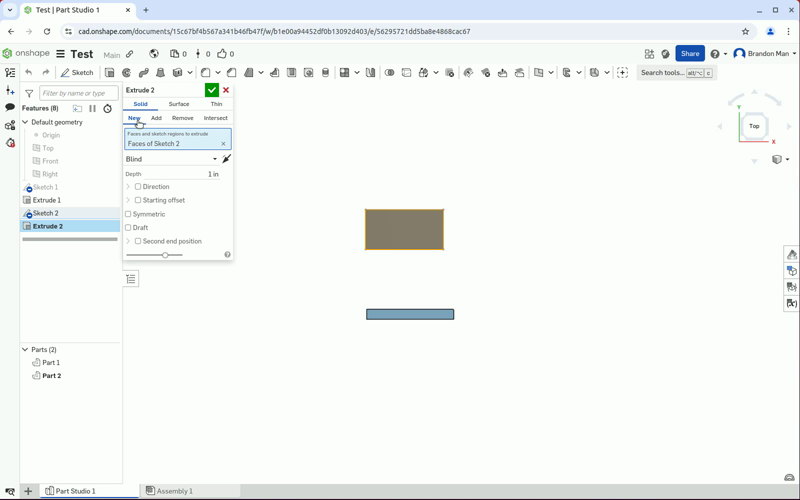
click(137, 120)
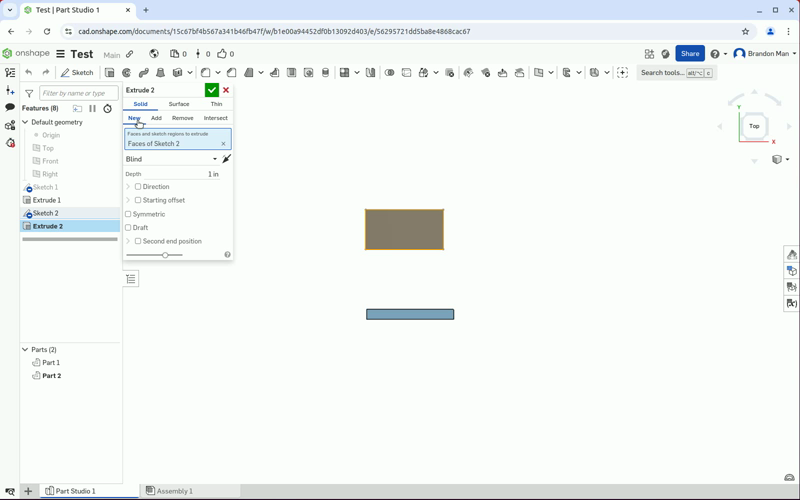
key(tab, 4)
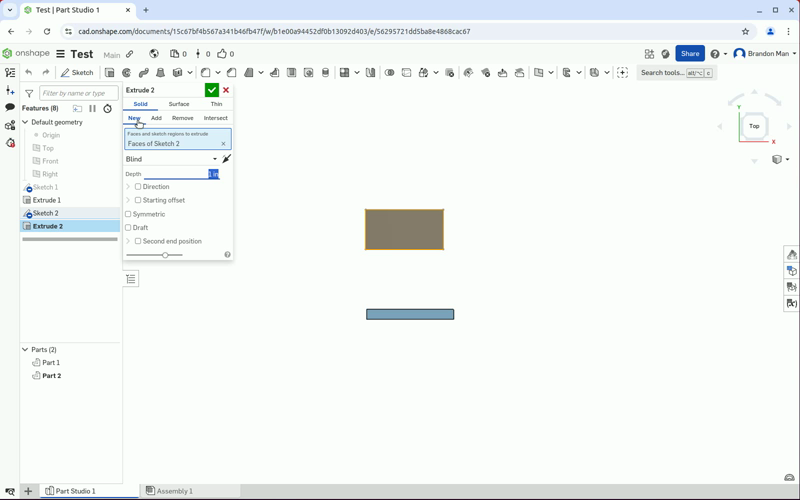
text(2.166)
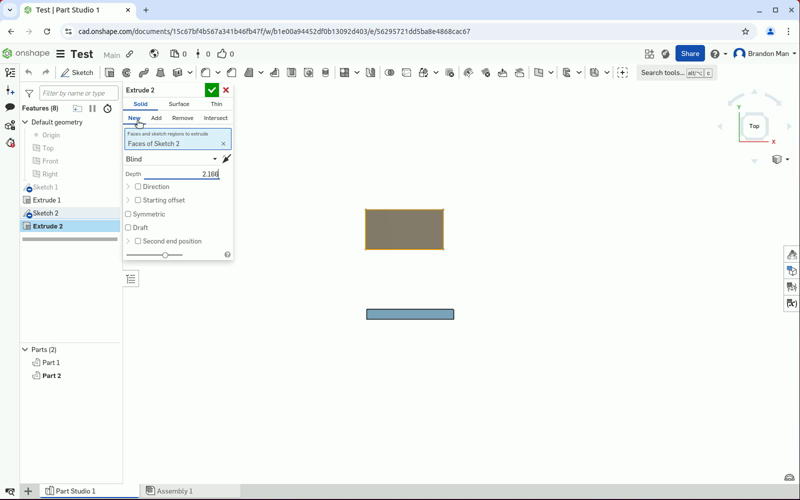
key(enter)
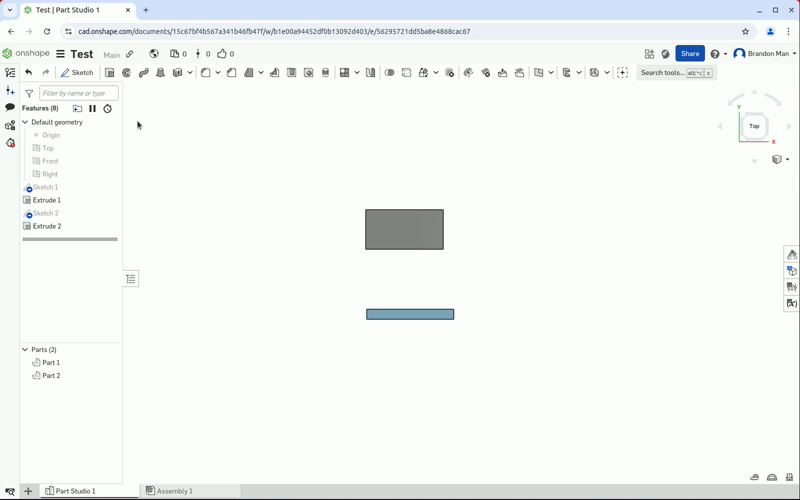
key(shift+h)
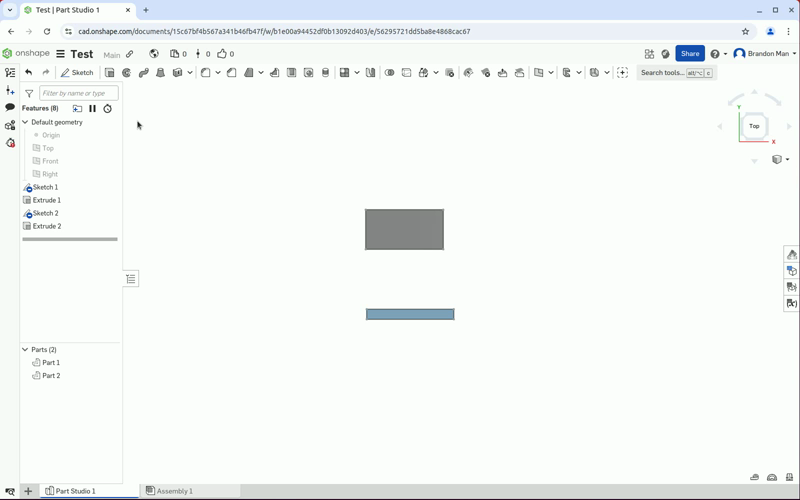
key(shift+h)
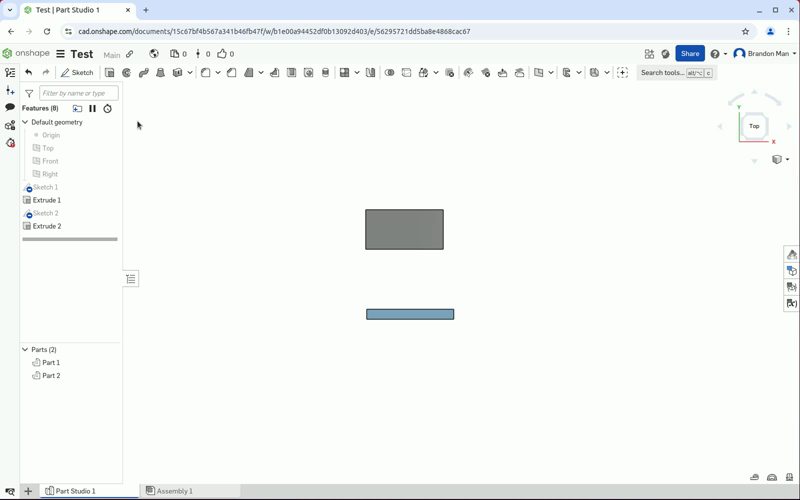
mouse_move(73, 189)
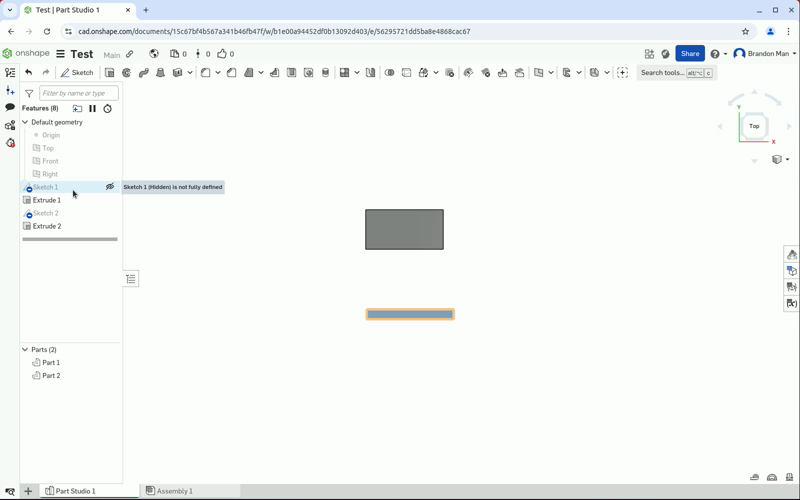
click(73, 189)
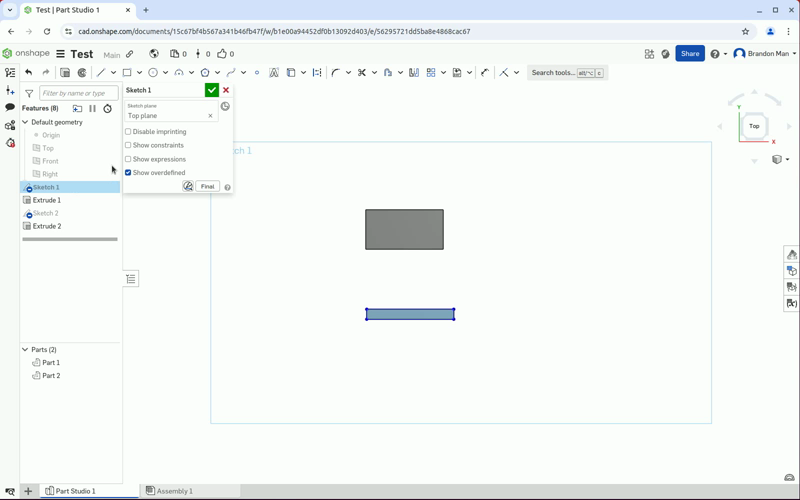
mouse_move(229, 92)
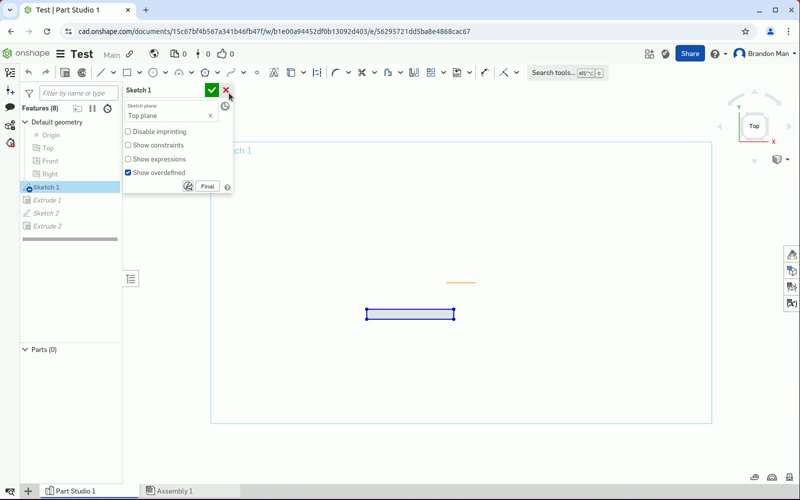
click(229, 92)
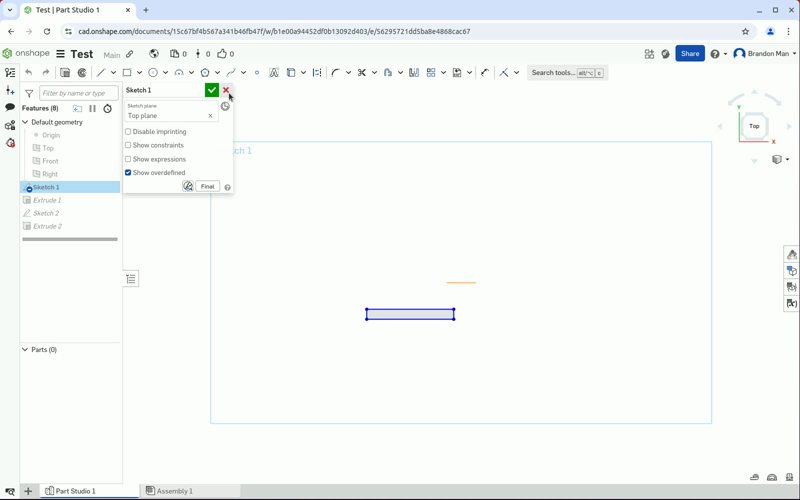
key(shift+s)
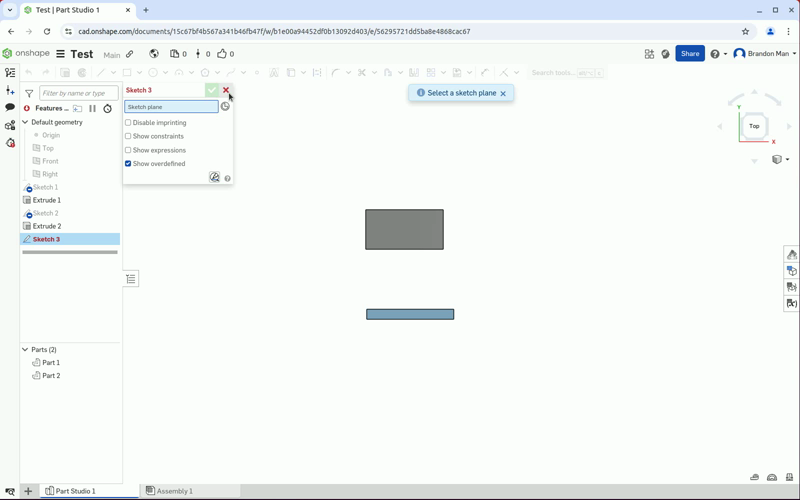
mouse_move(73, 150)
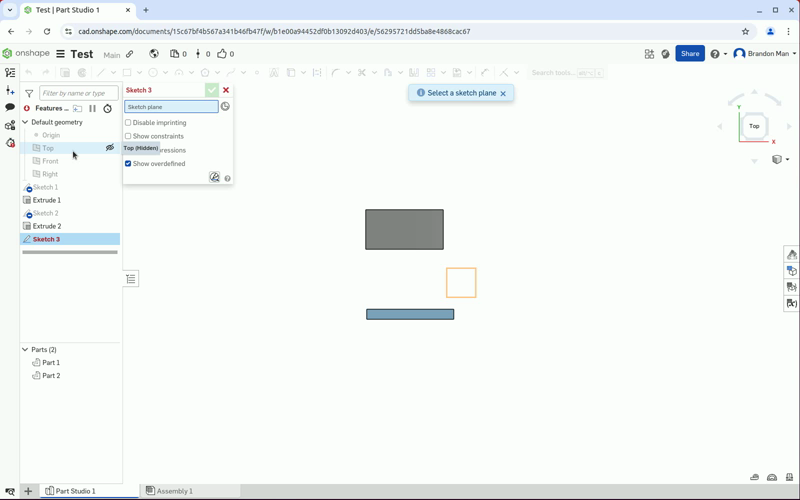
click(73, 150)
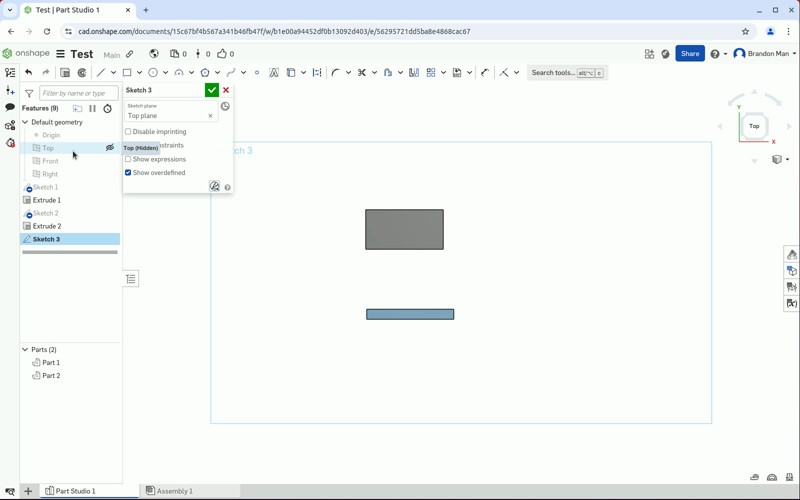
mouse_move(73, 352)
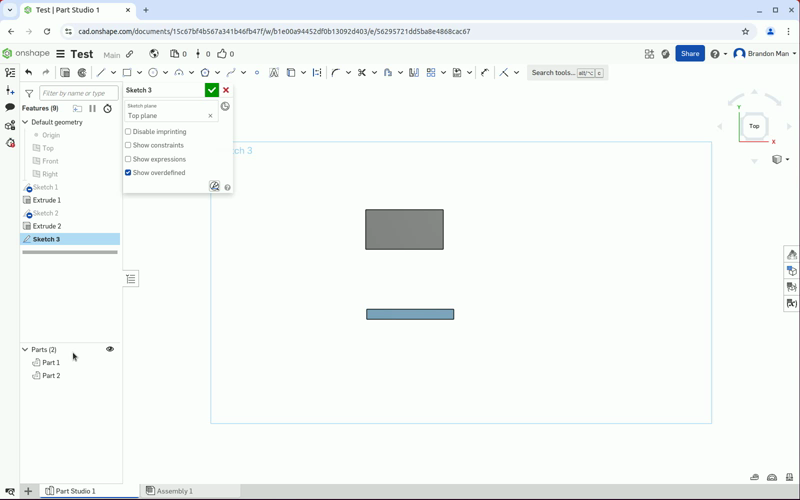
key(y)
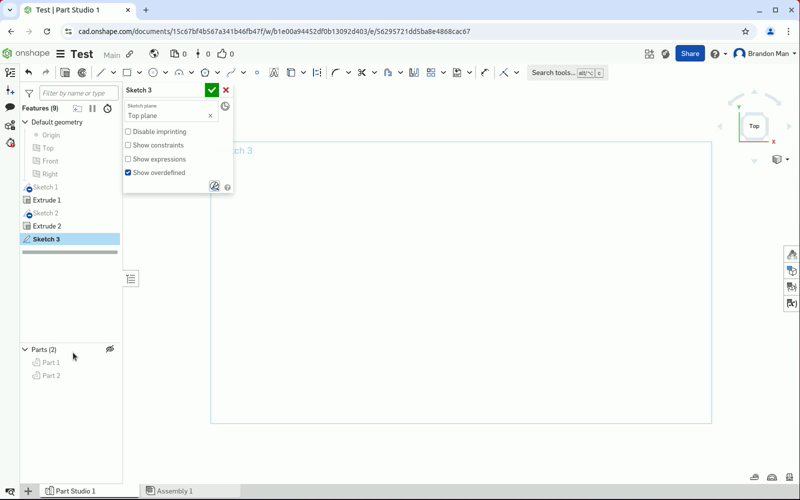
key(l)
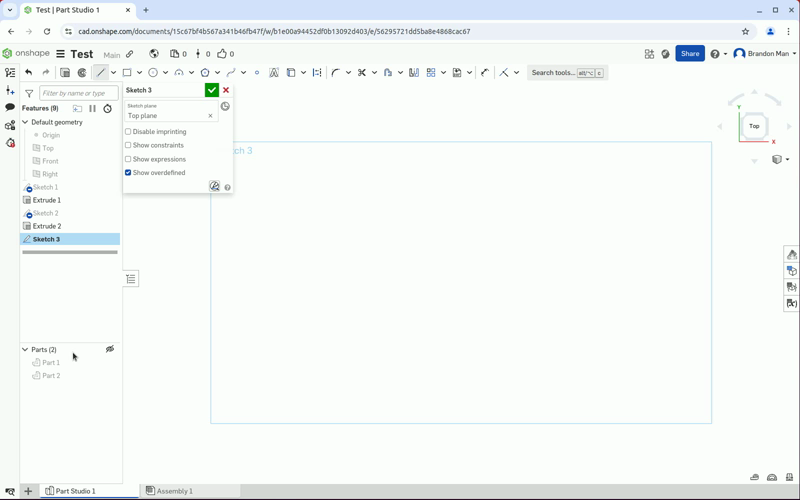
key_down(shift)
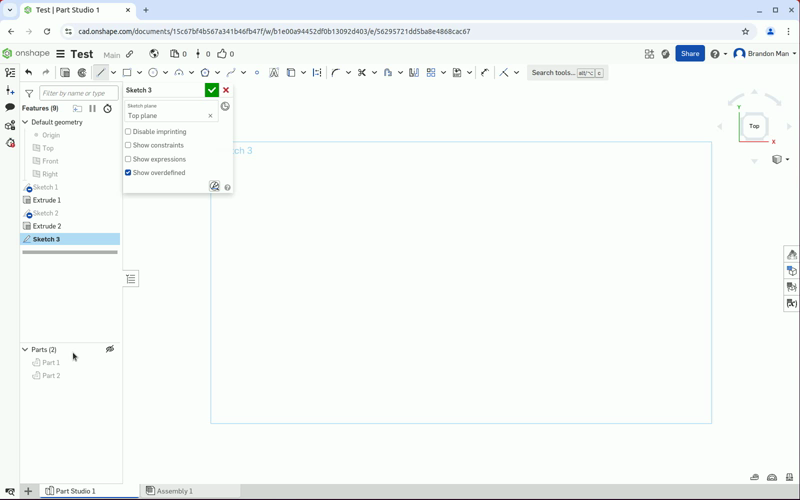
mouse_move(348, 291)
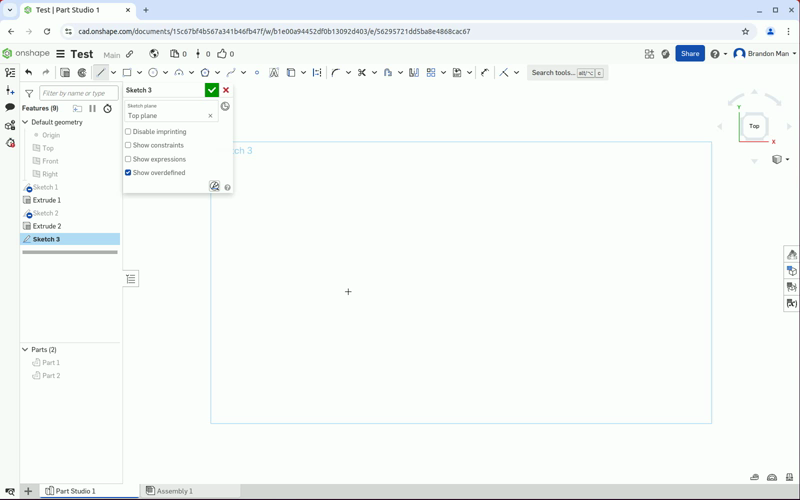
click(348, 291)
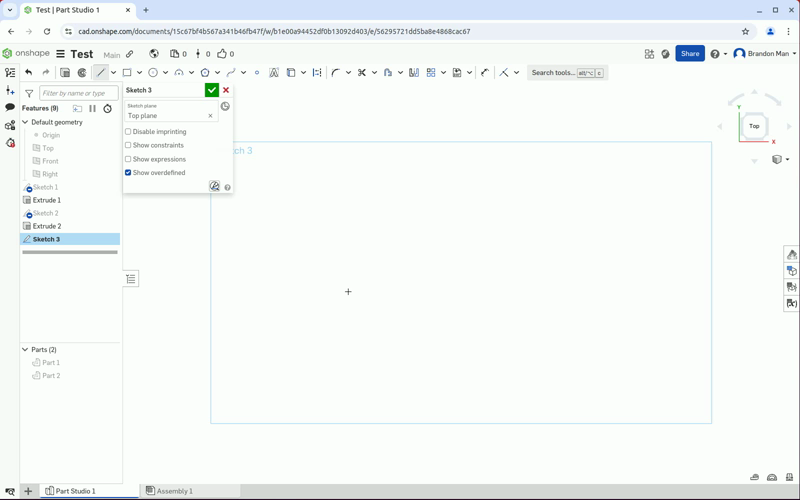
key_up(shift)
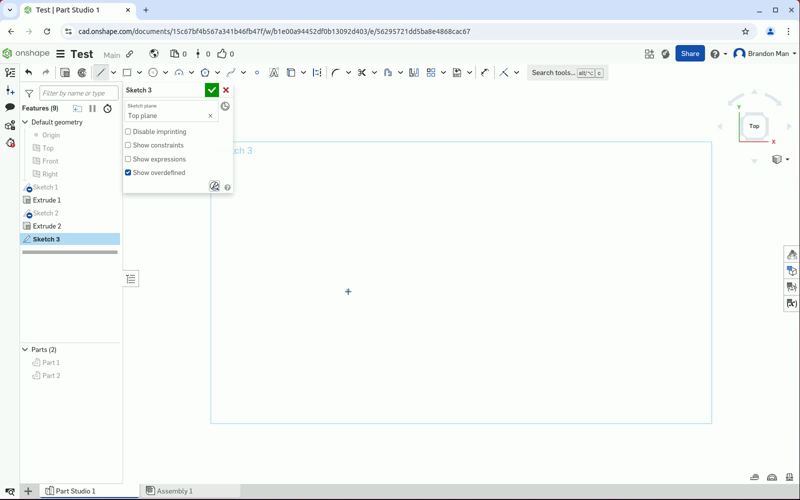
key_down(shift)
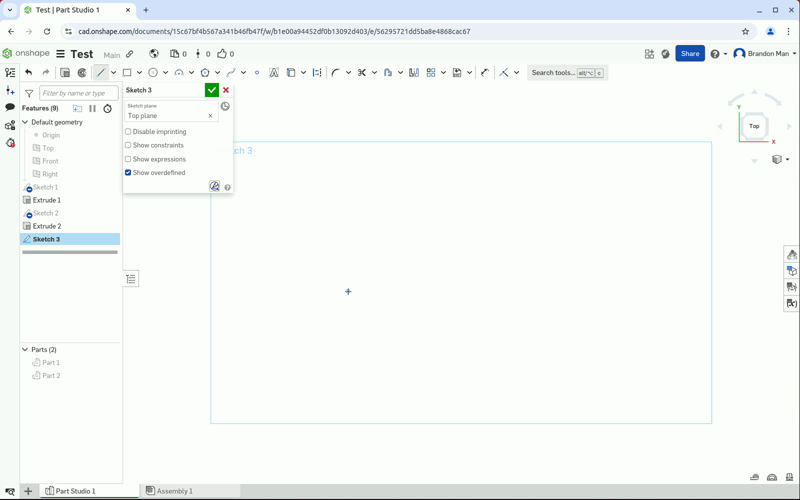
mouse_move(378, 291)
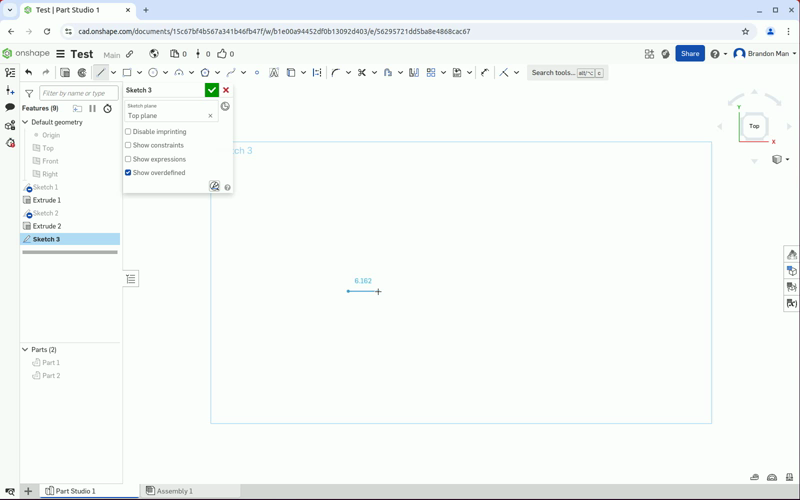
mouse_move(394, 291)
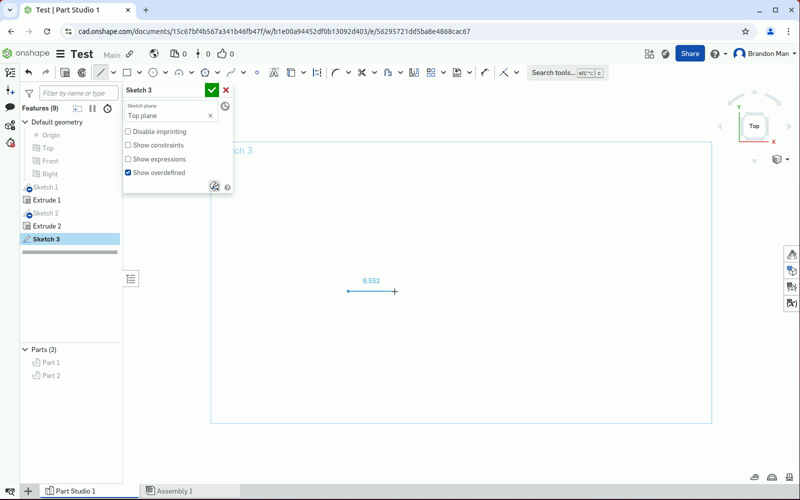
click(394, 291)
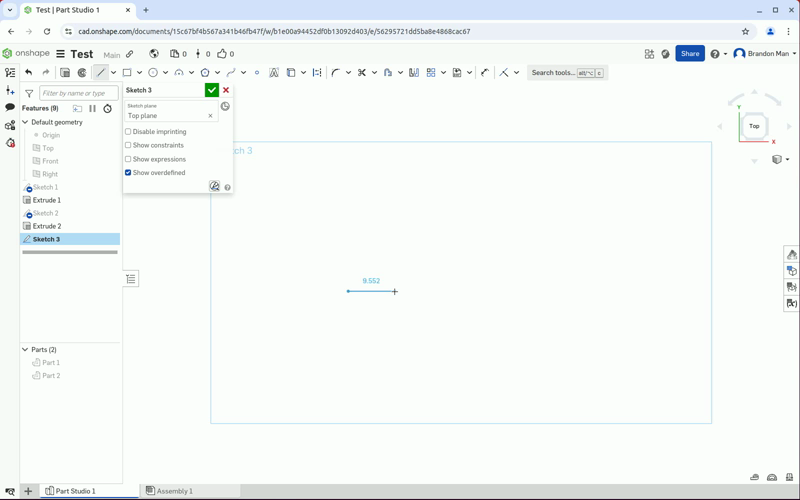
key_up(shift)
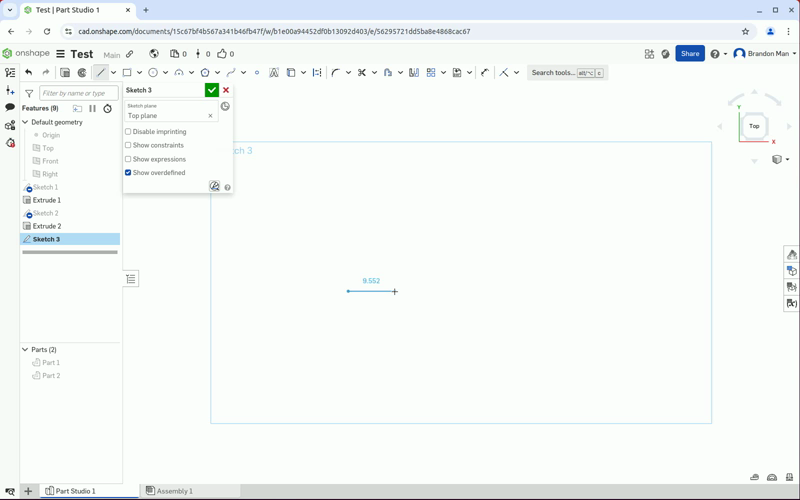
key_down(shift)
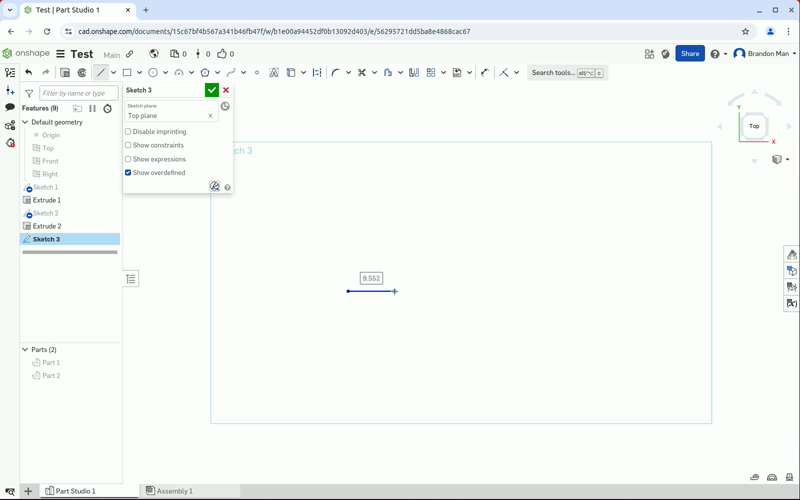
mouse_move(424, 291)
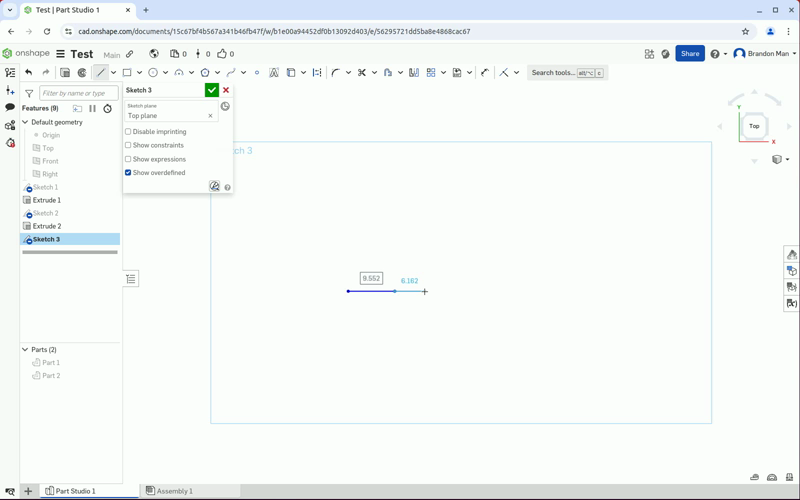
mouse_move(394, 262)
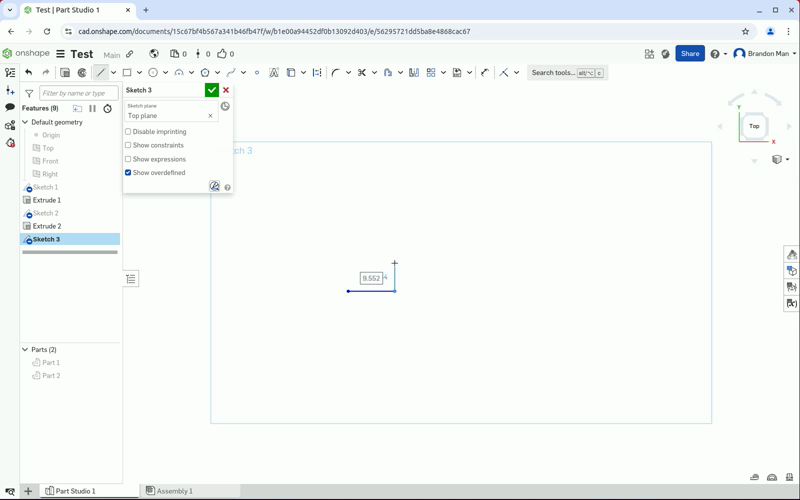
click(394, 262)
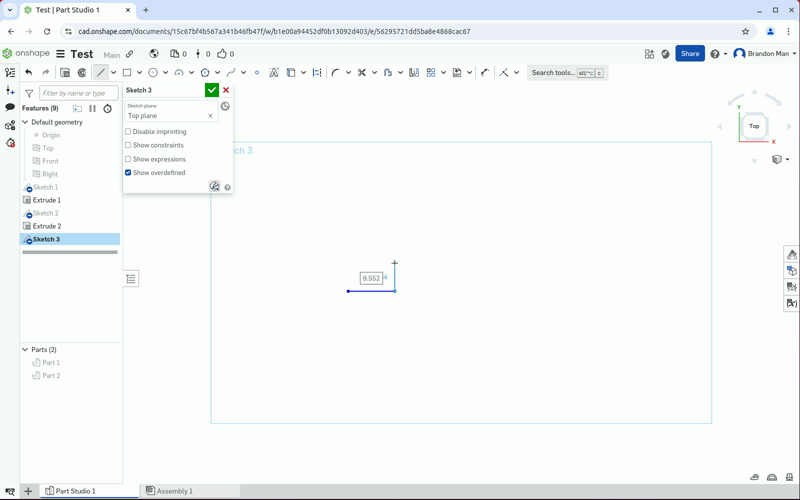
key_up(shift)
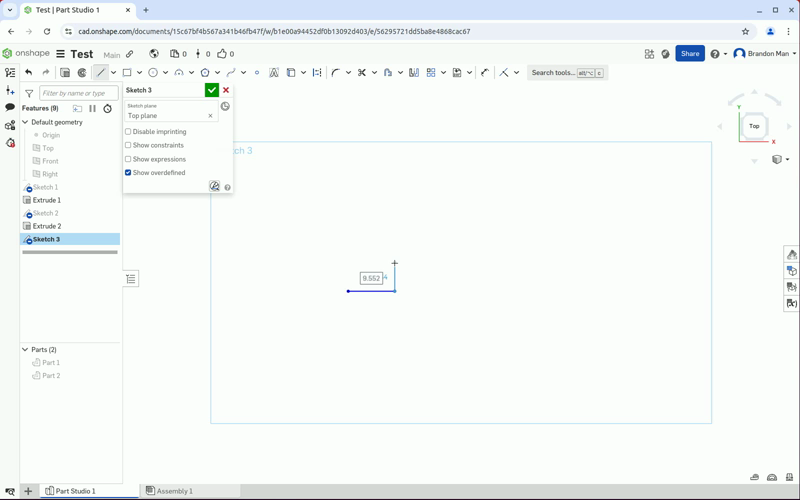
key_down(shift)
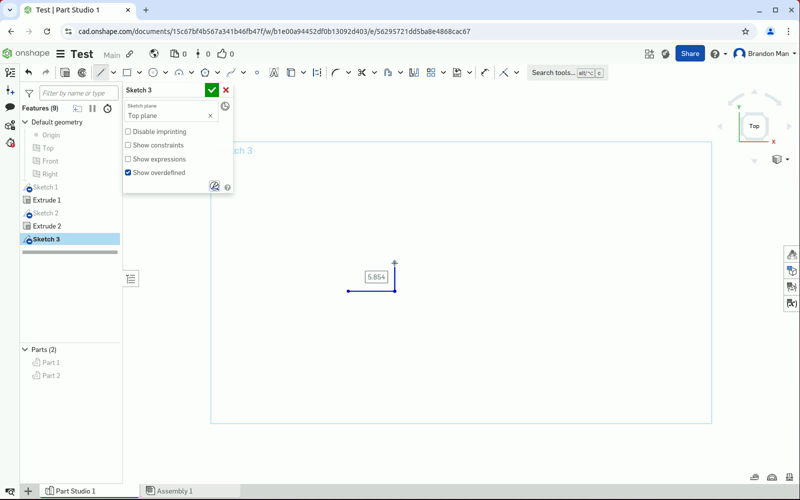
mouse_move(424, 262)
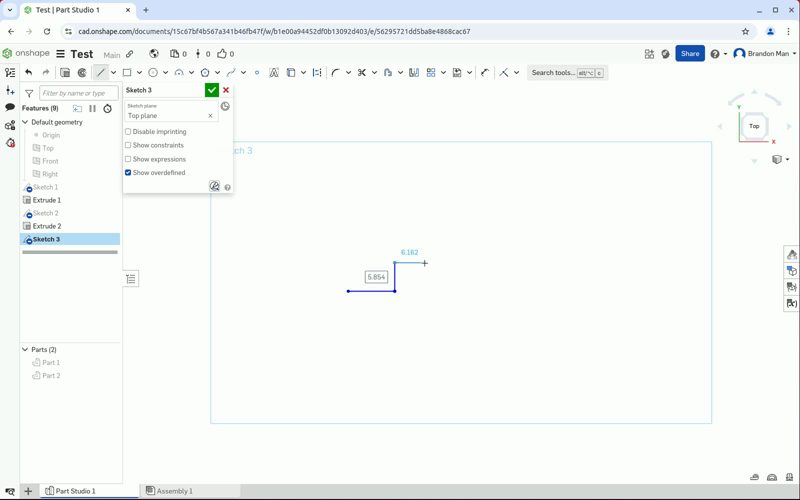
mouse_move(348, 262)
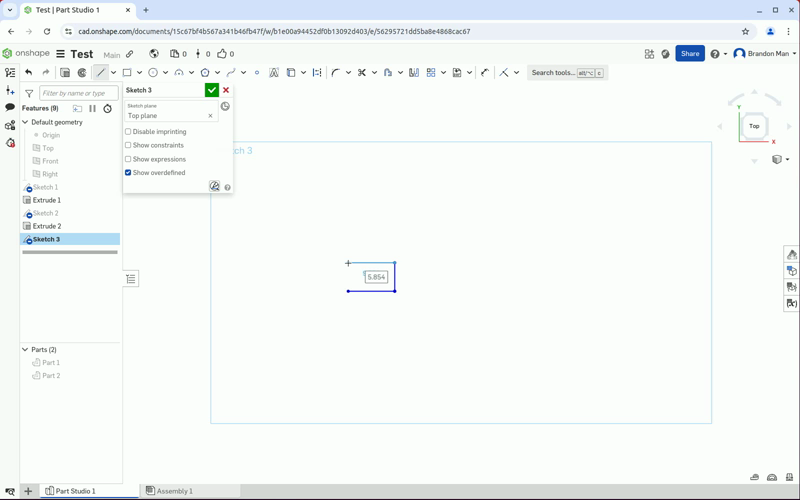
click(348, 262)
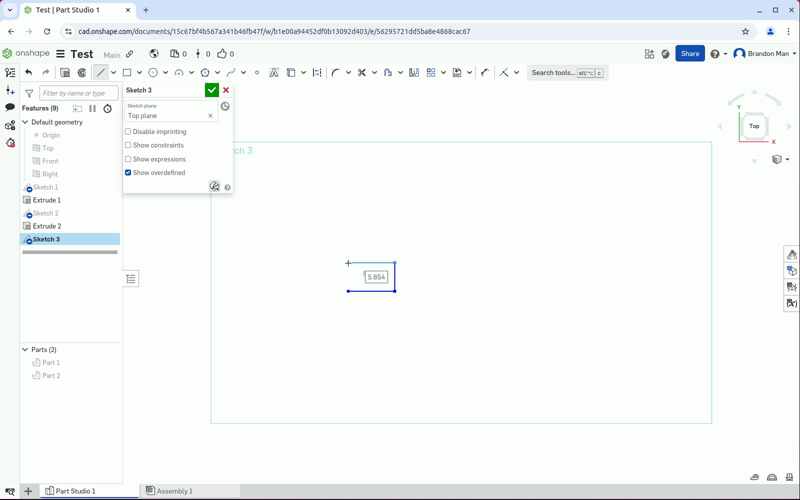
key_up(shift)
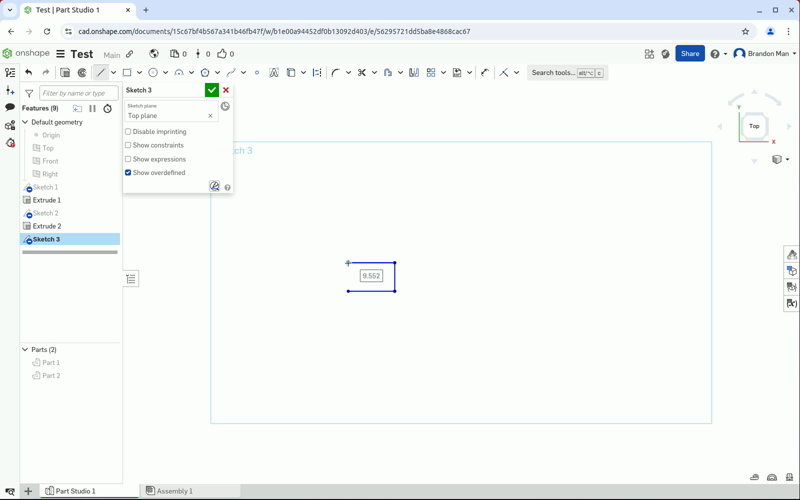
mouse_move(378, 262)
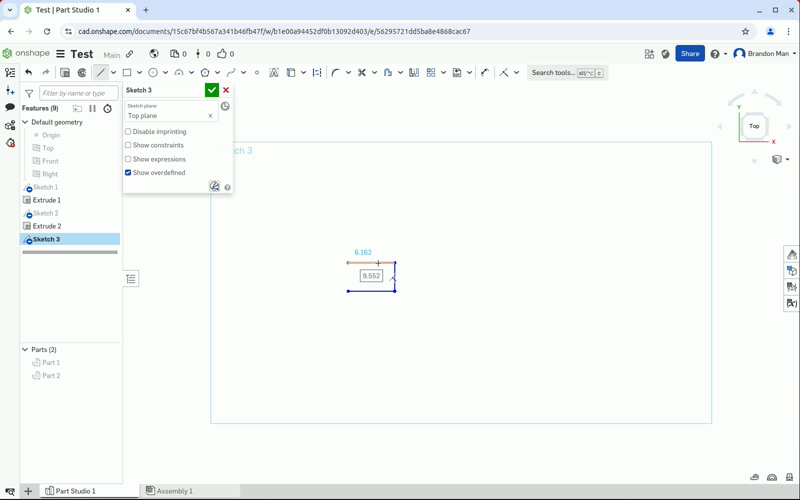
key_down(shift)
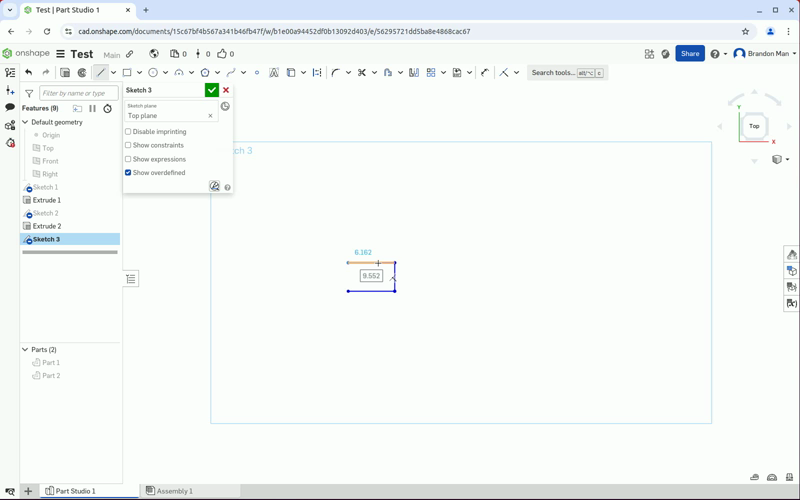
mouse_move(348, 291)
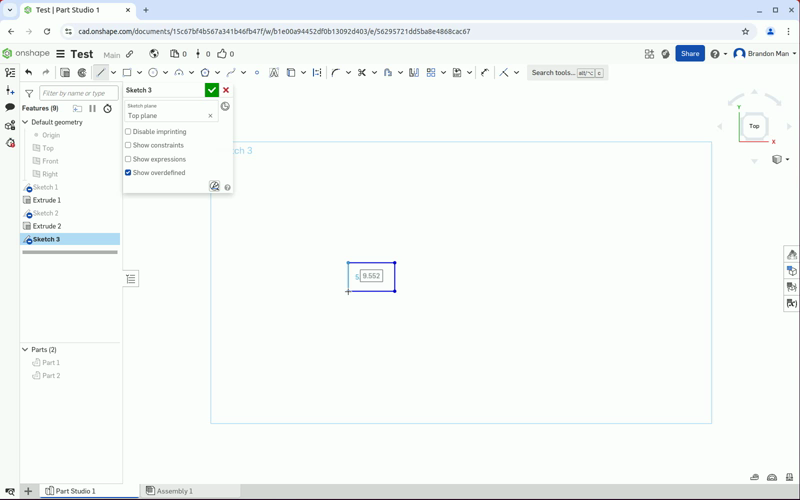
key_up(shift)
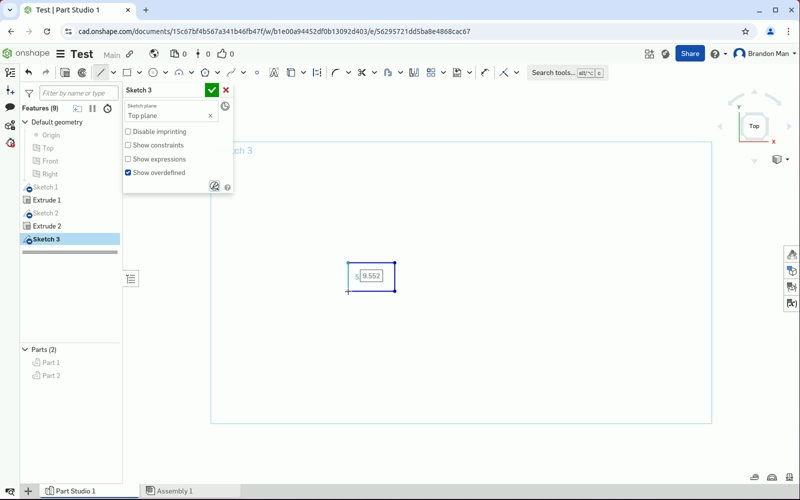
click(348, 291)
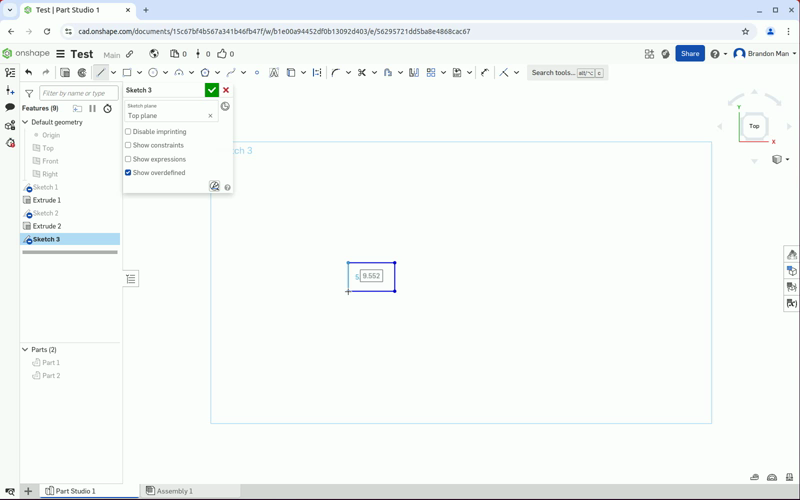
key(esc)
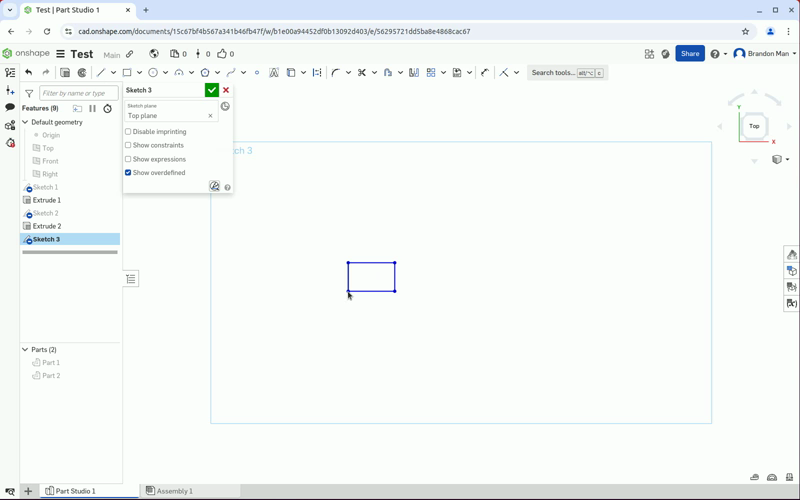
mouse_move(360, 271)
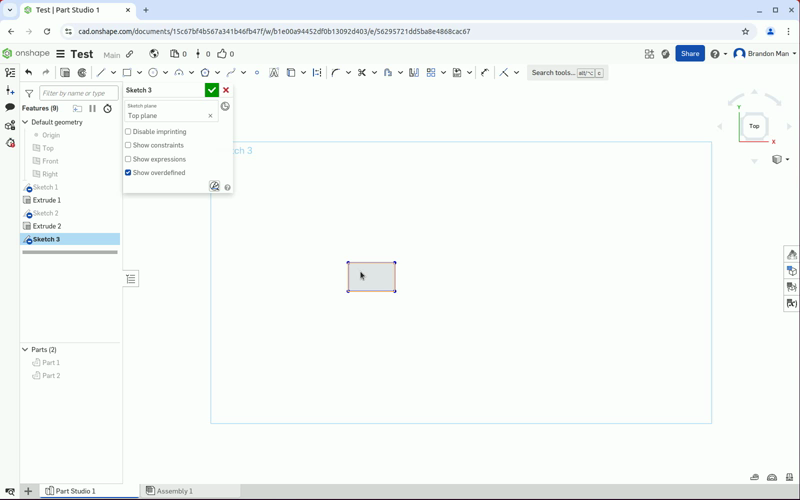
scroll(6)
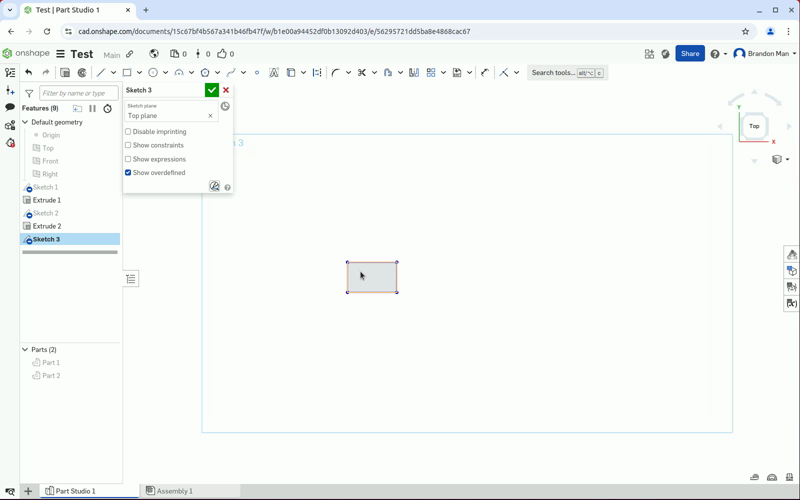
scroll(6)
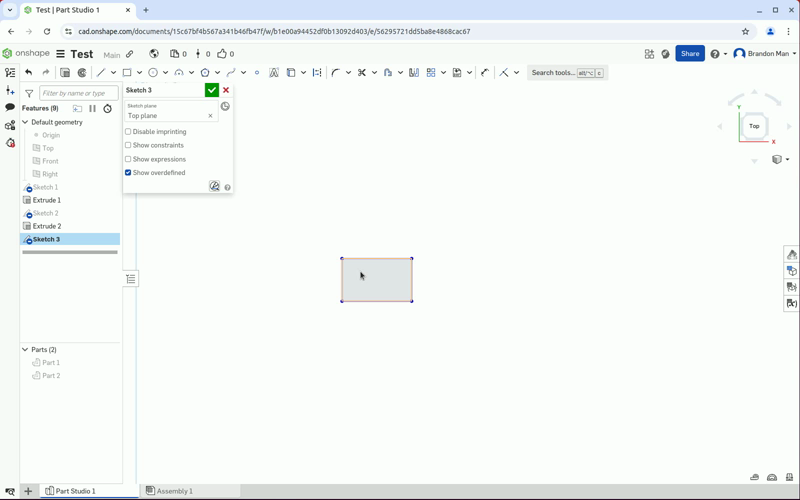
scroll(6)
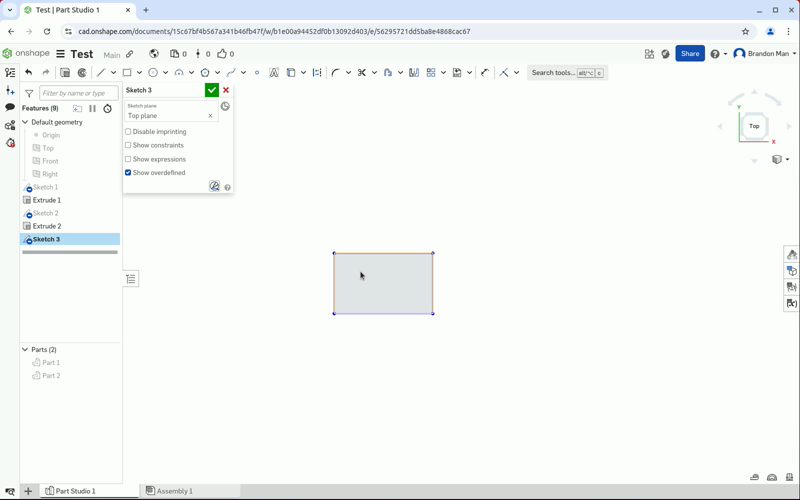
scroll(6)
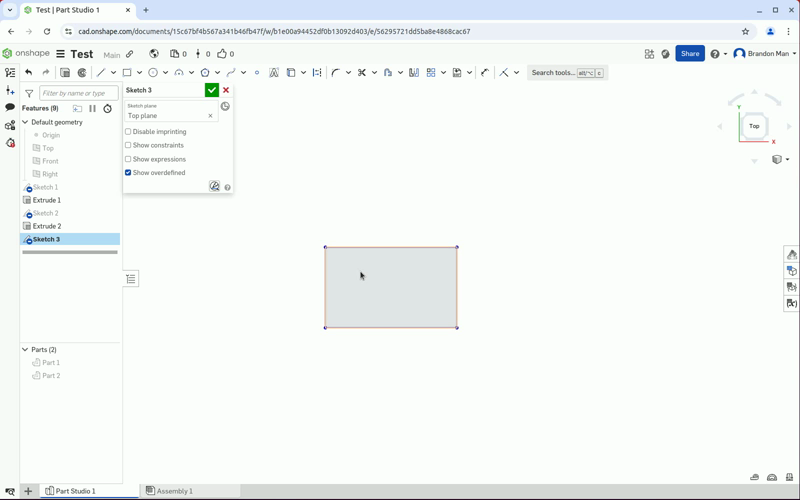
scroll(6)
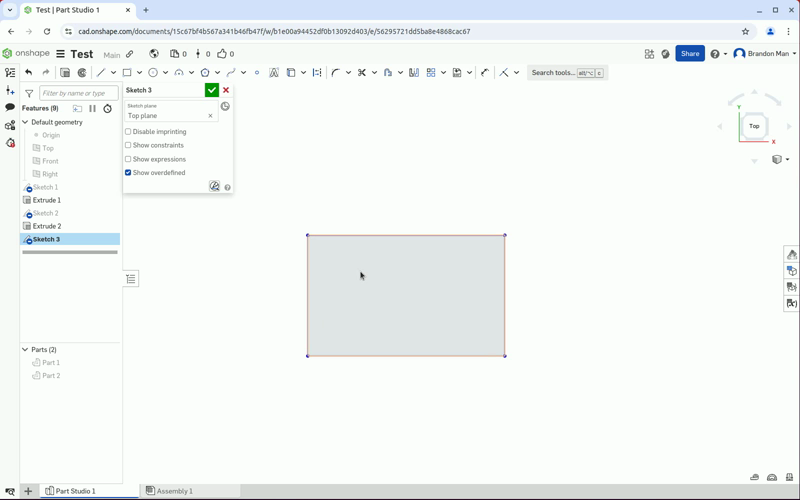
scroll(6)
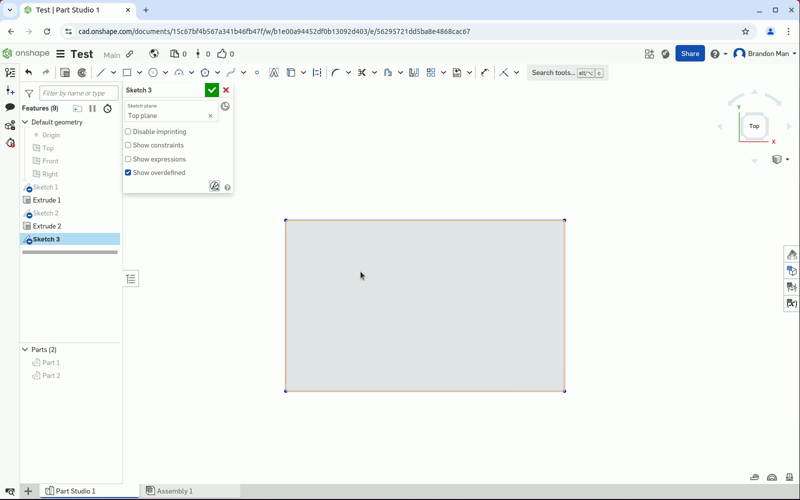
scroll(6)
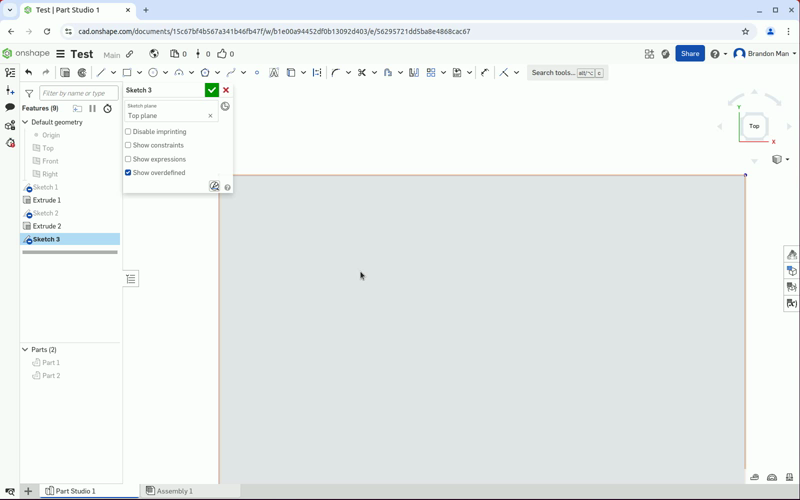
click(360, 271)
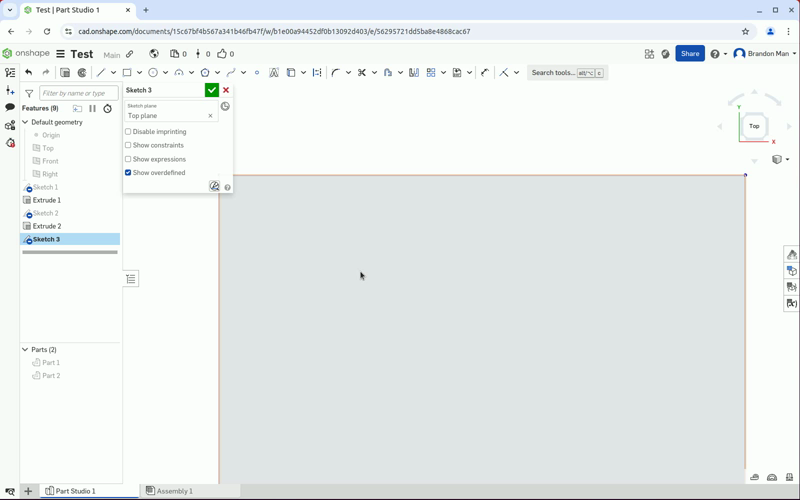
scroll(-6)
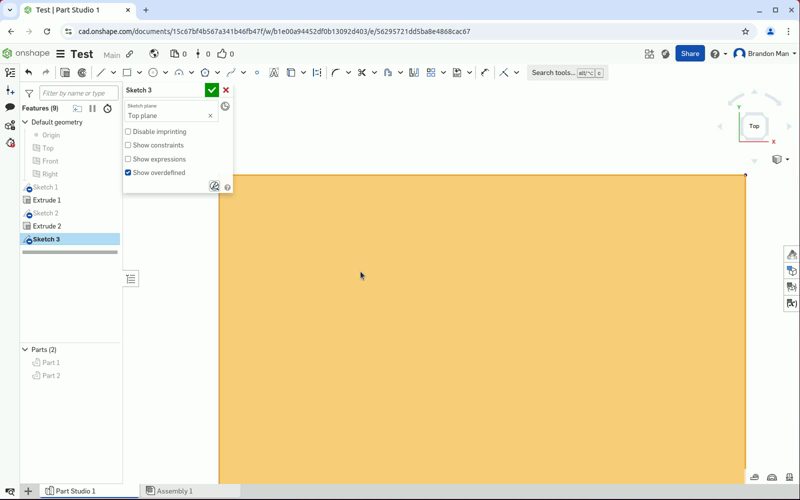
scroll(-6)
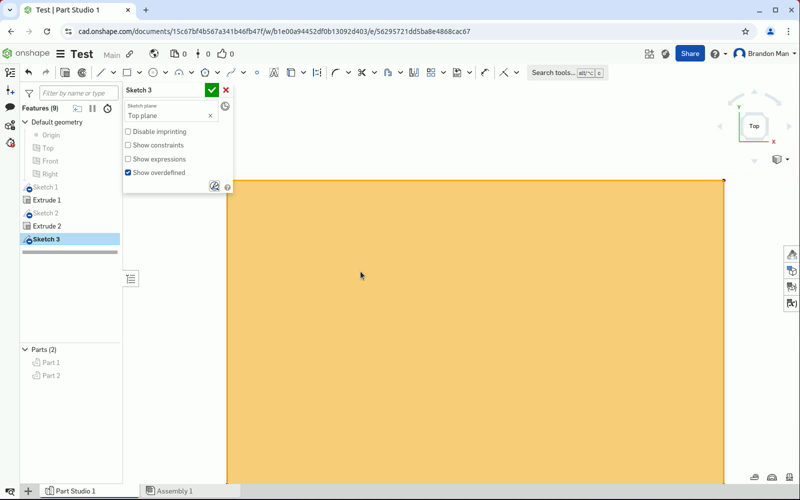
scroll(-6)
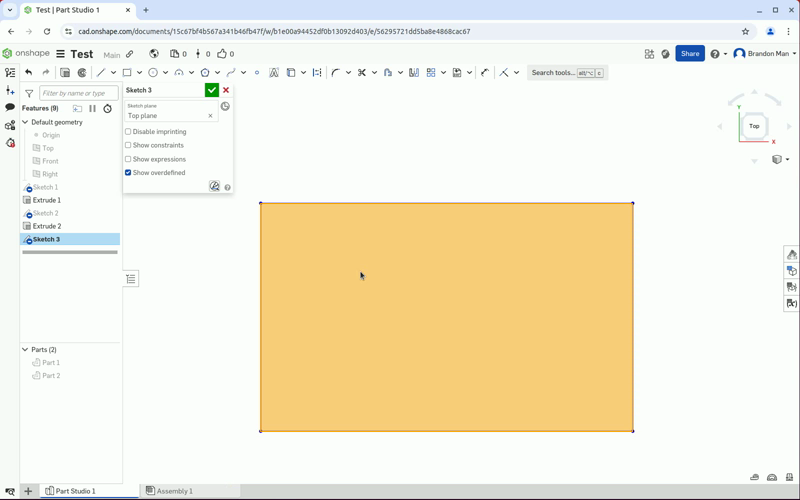
scroll(-6)
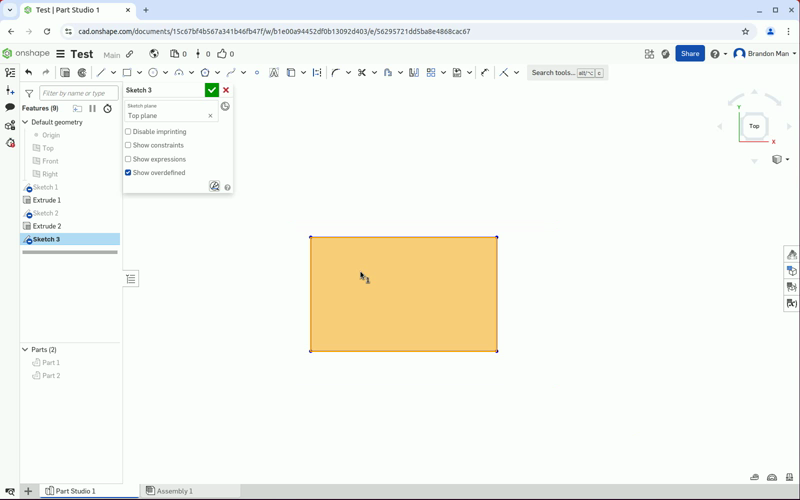
scroll(-6)
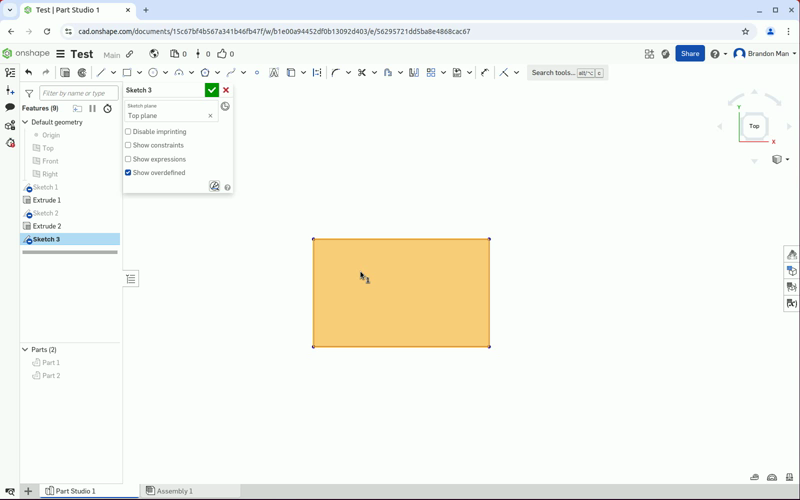
scroll(-6)
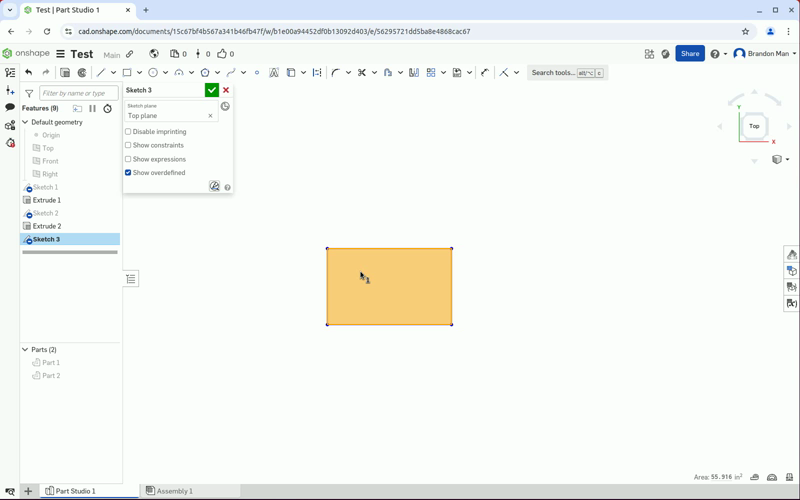
scroll(-6)
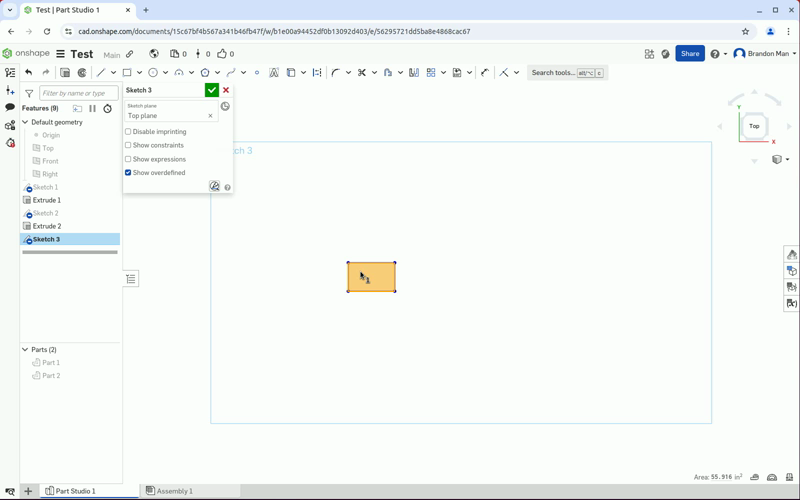
mouse_move(73, 352)
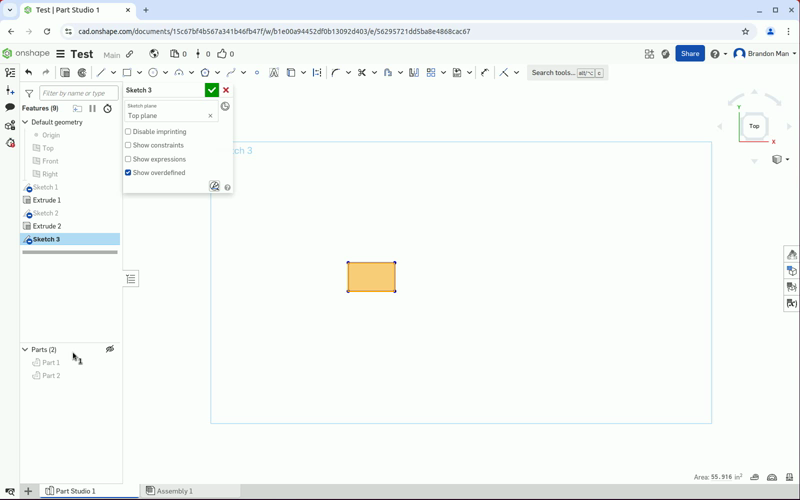
key(shift+y)
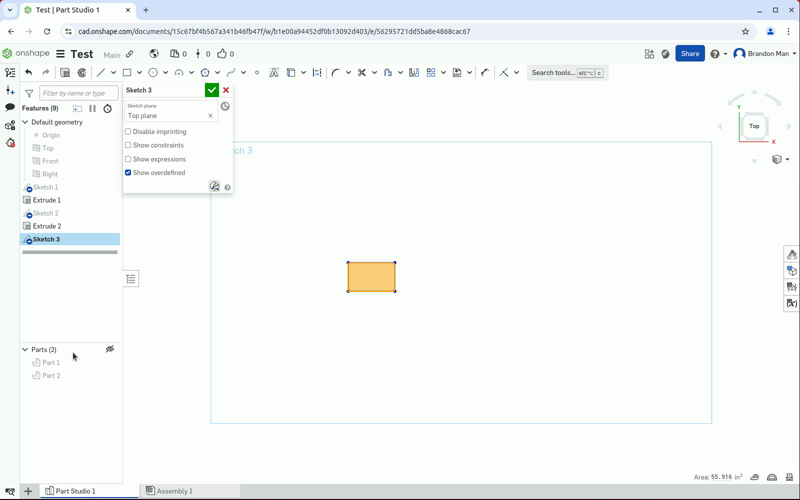
key(shift+e)
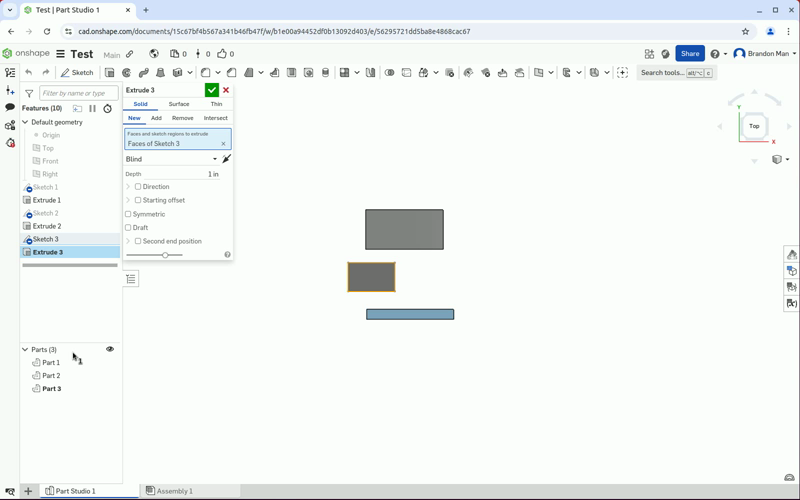
mouse_move(143, 106)
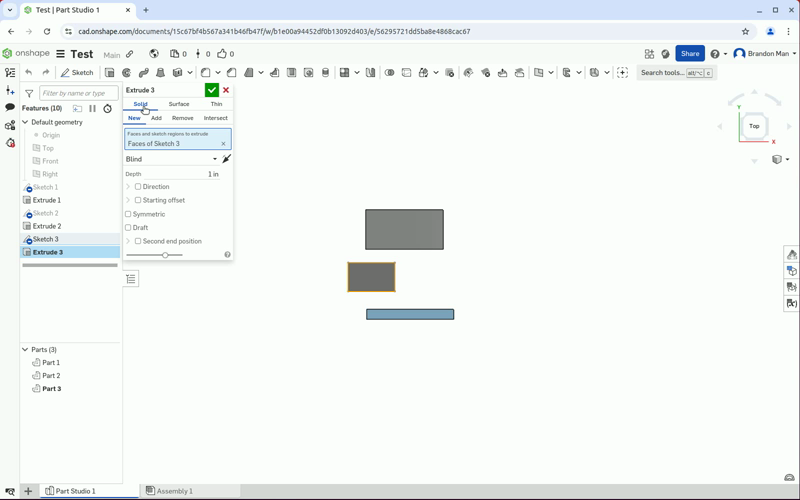
click(143, 106)
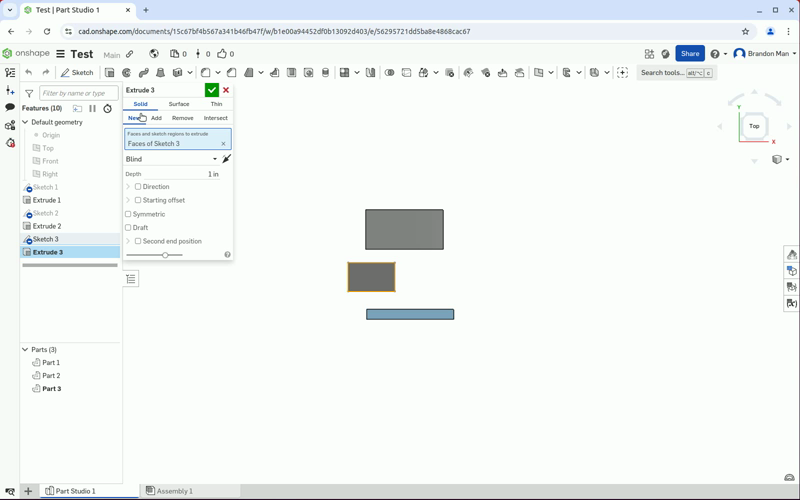
mouse_move(137, 120)
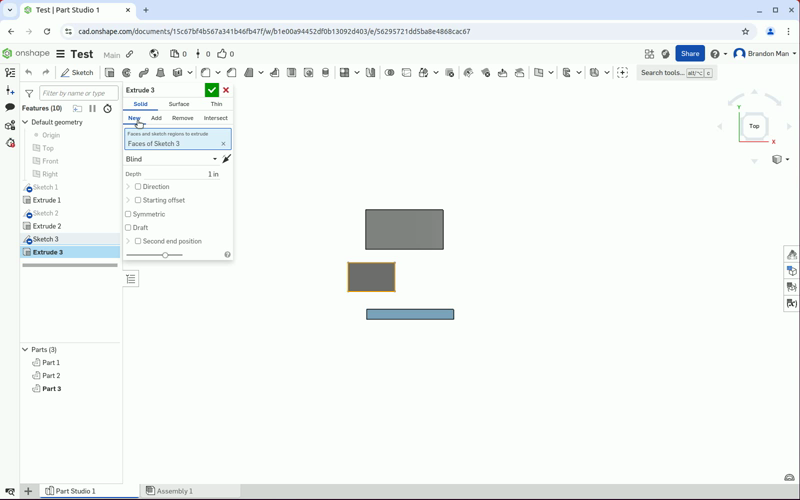
click(137, 120)
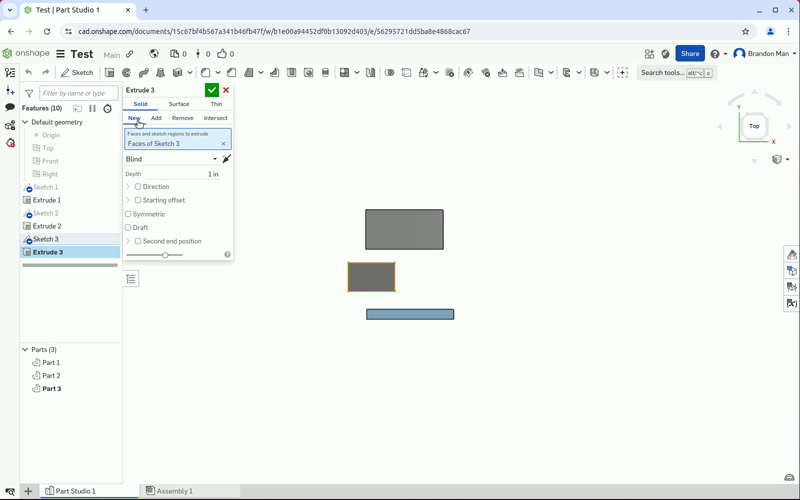
key(tab, 4)
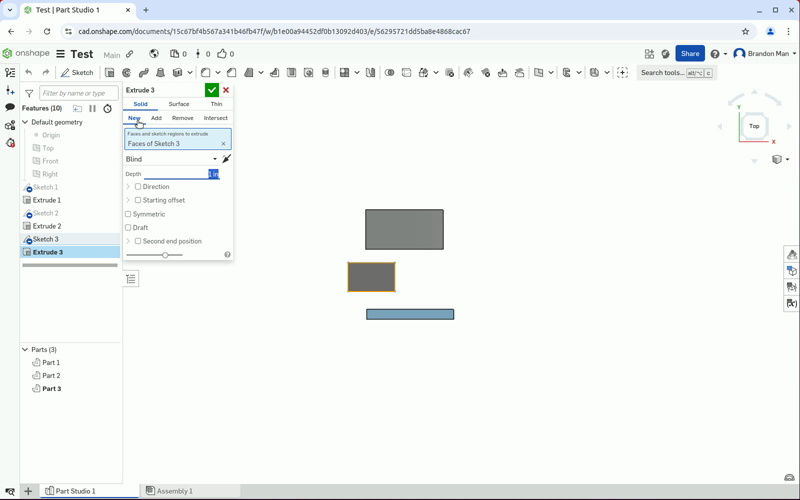
text(3.37)
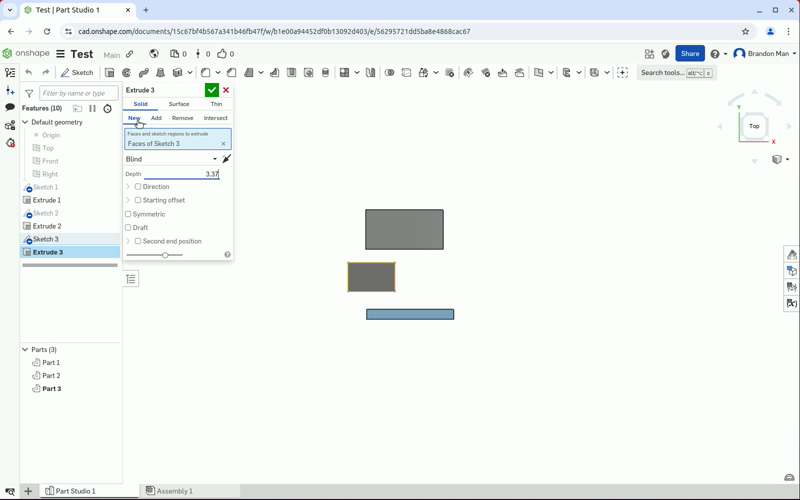
key(enter)
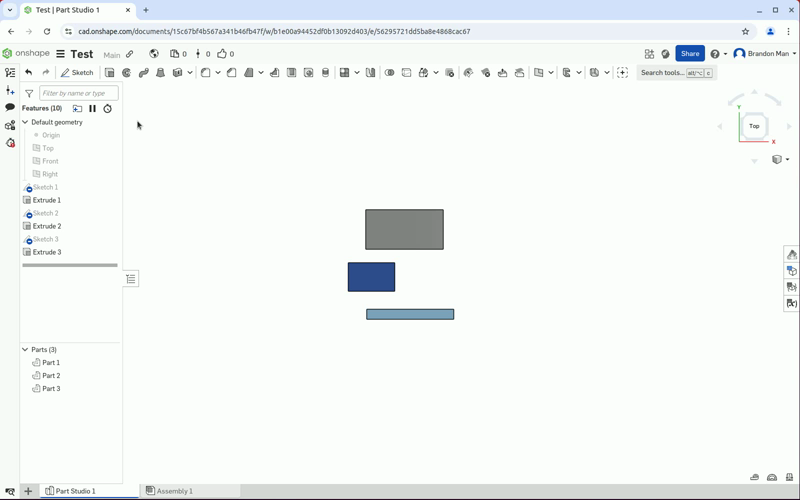
key(shift+h)
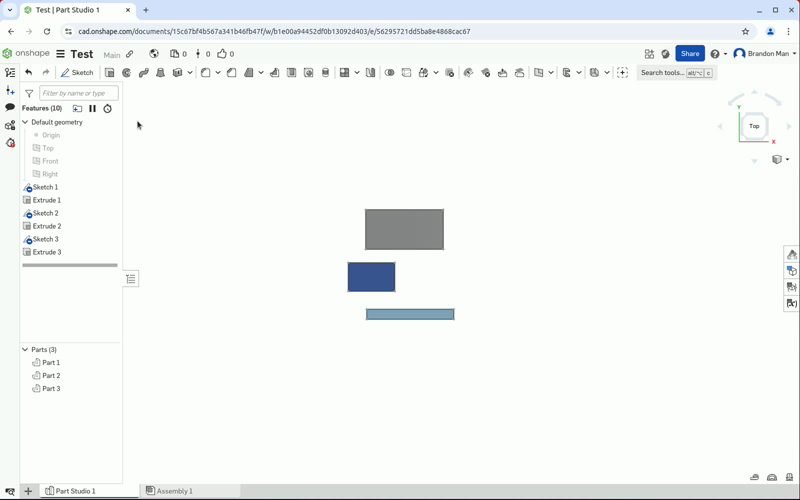
key(shift+h)
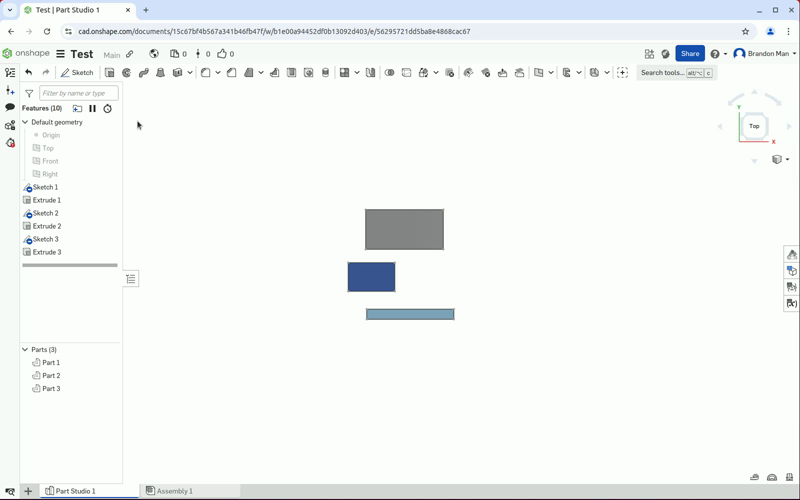
key(shift+7)
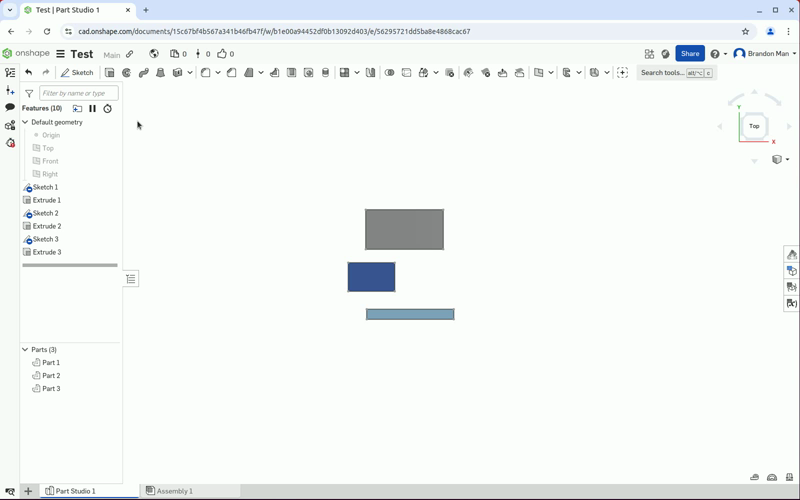
key(up, 3)
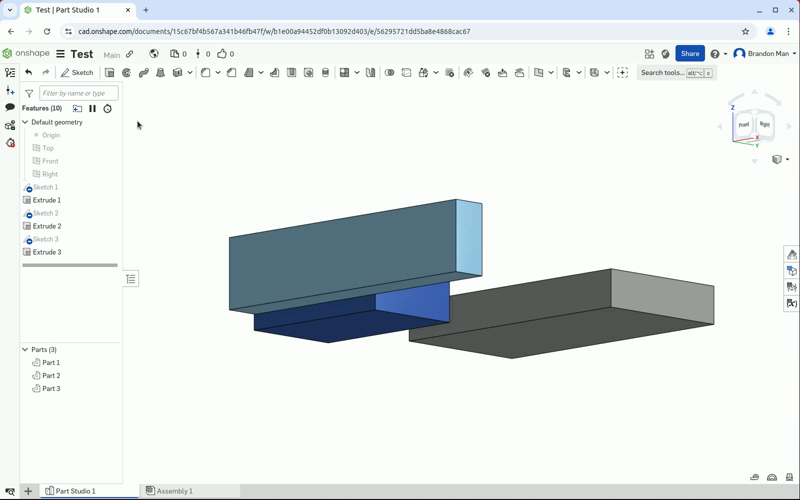
key(left, 3)
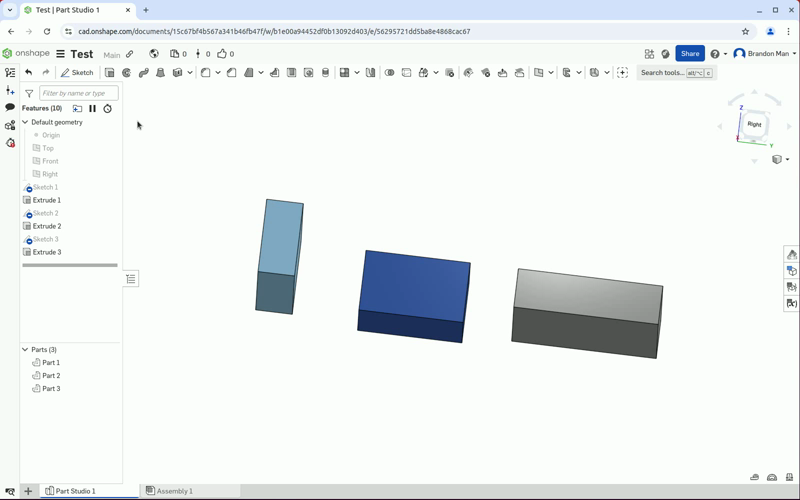
key(right, 3)
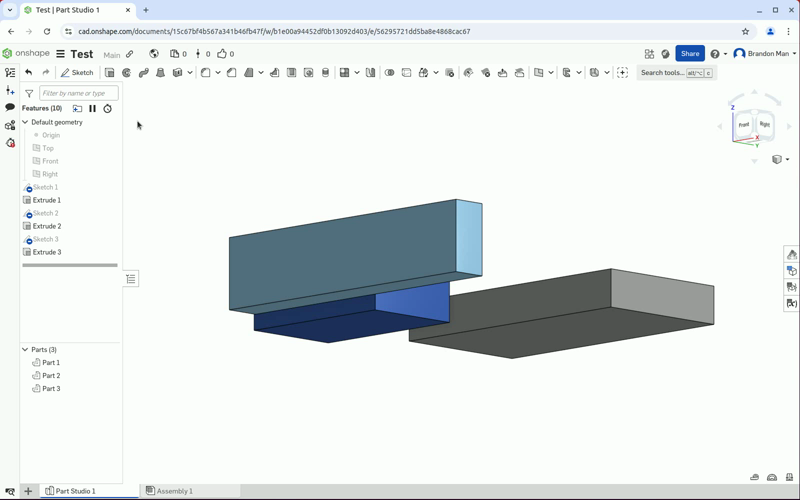
key(down, 3)
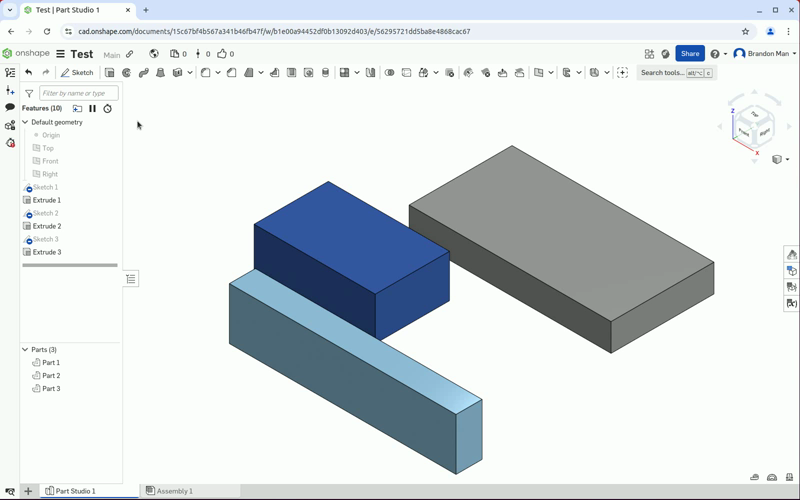
mouse_move(73, 189)
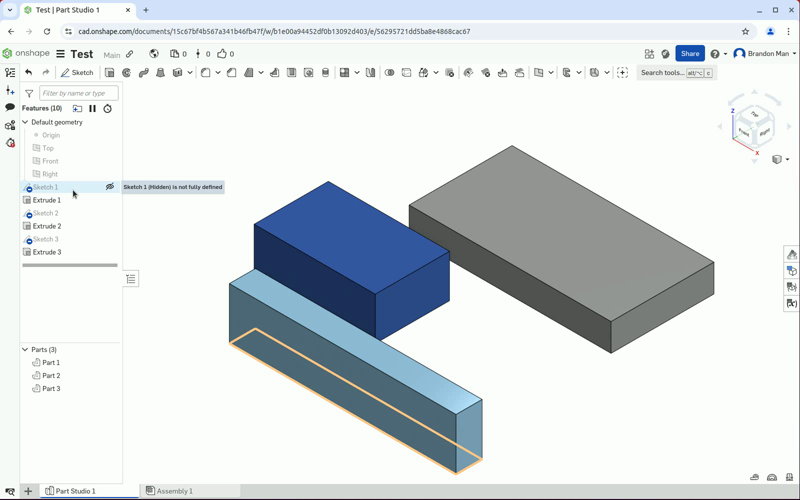
click(73, 189)